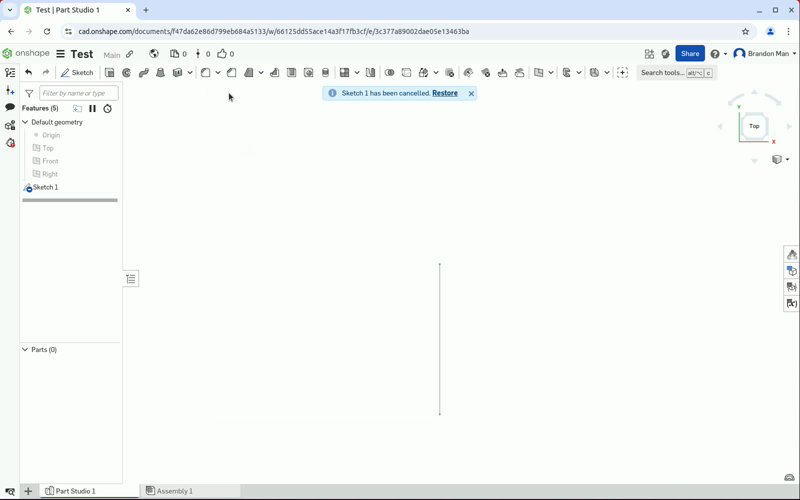
key(shift+h)
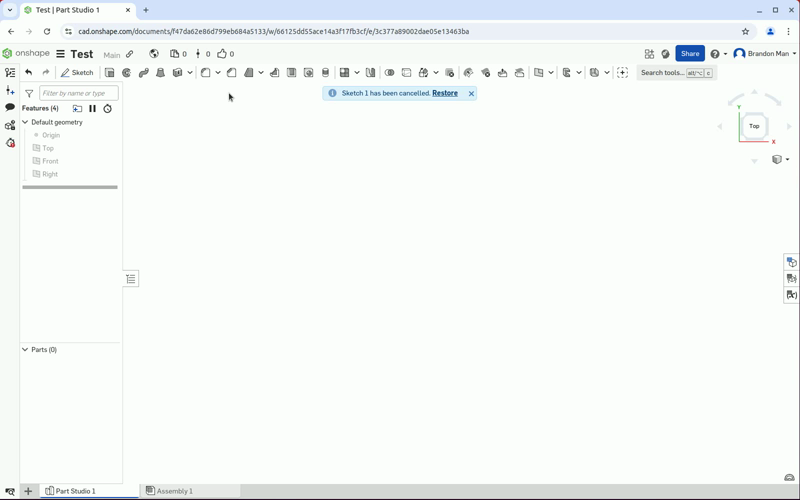
mouse_move(73, 352)
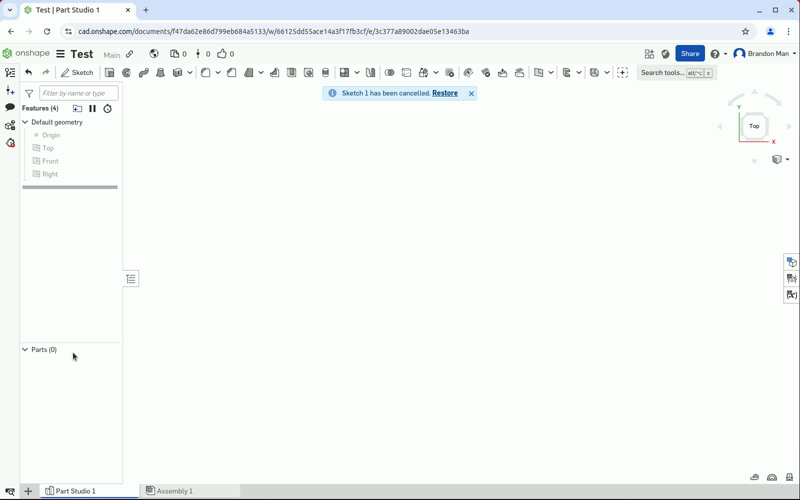
key(y)
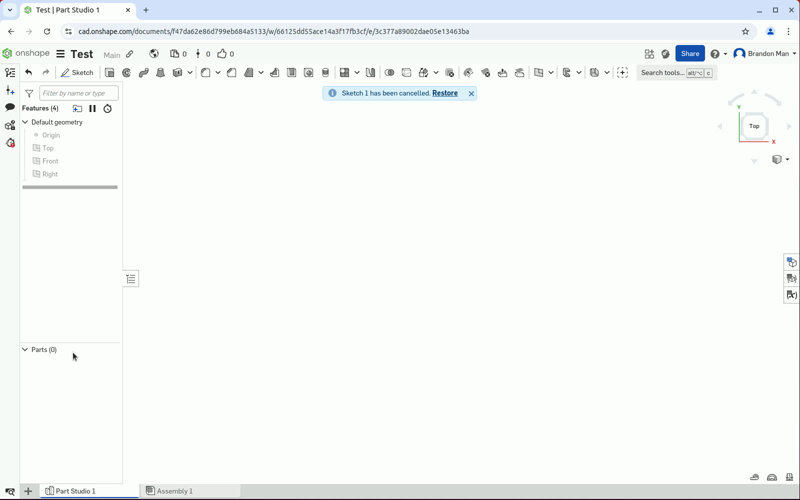
key(shift+p)
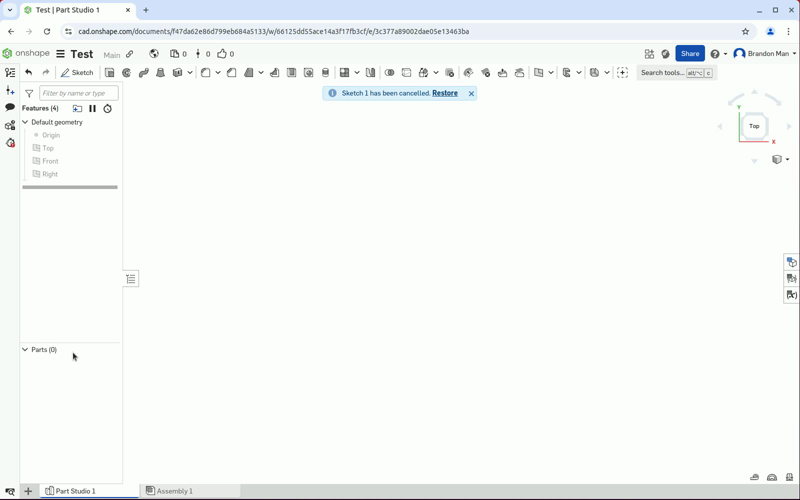
key(space)
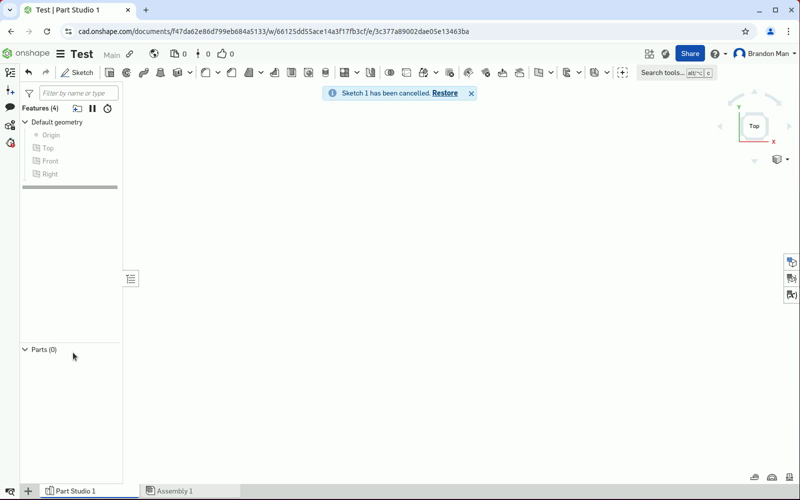
key_down(shift)
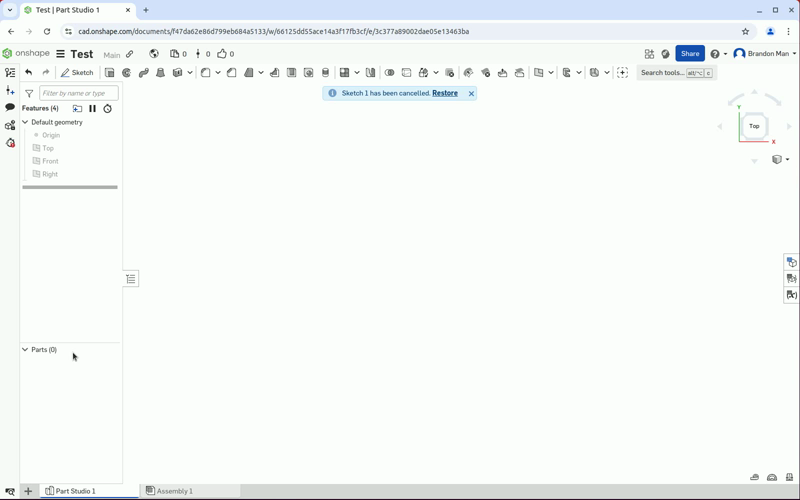
key(up)
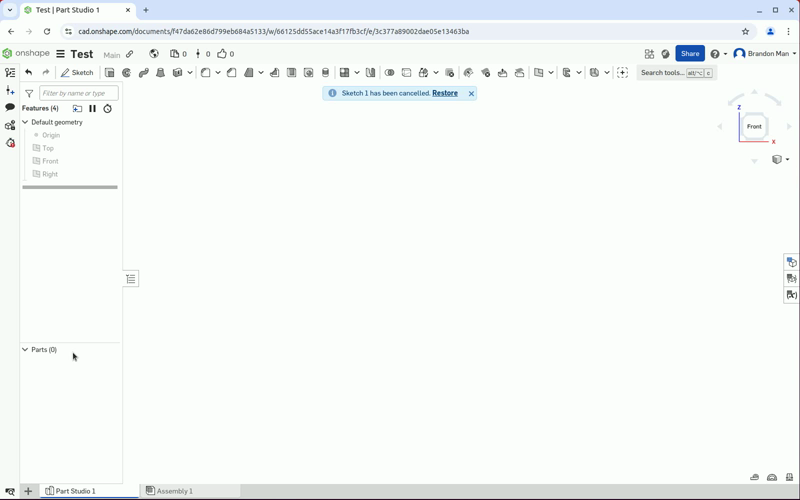
key_up(shift)
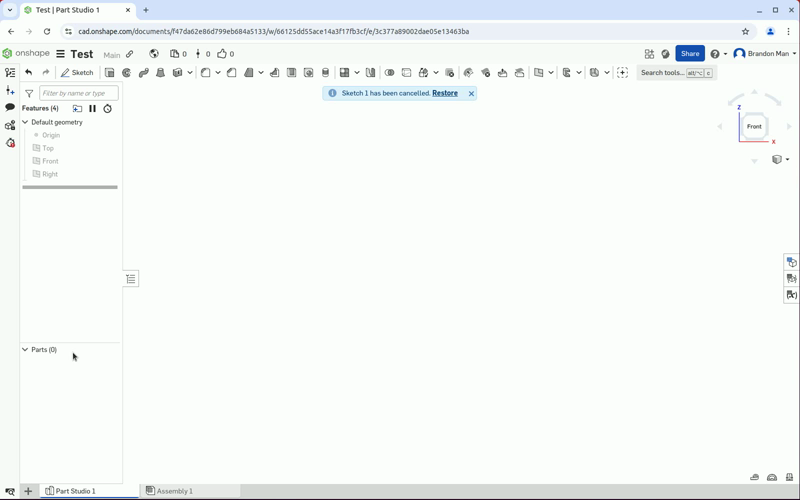
key(space)
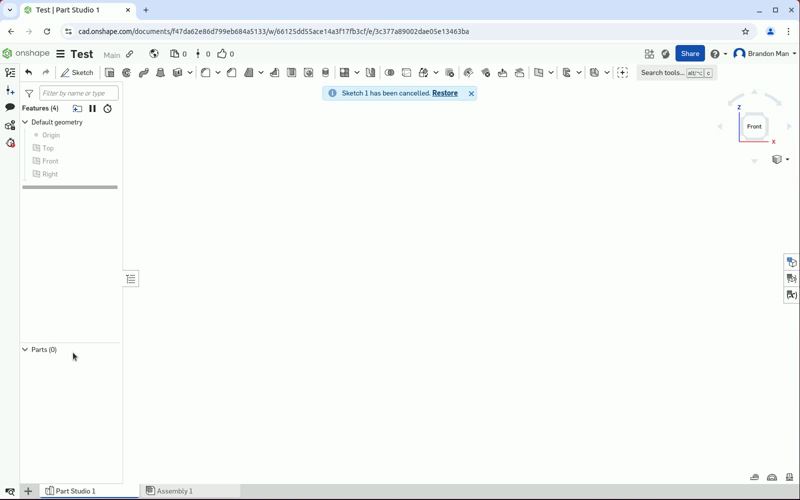
key_down(shift)
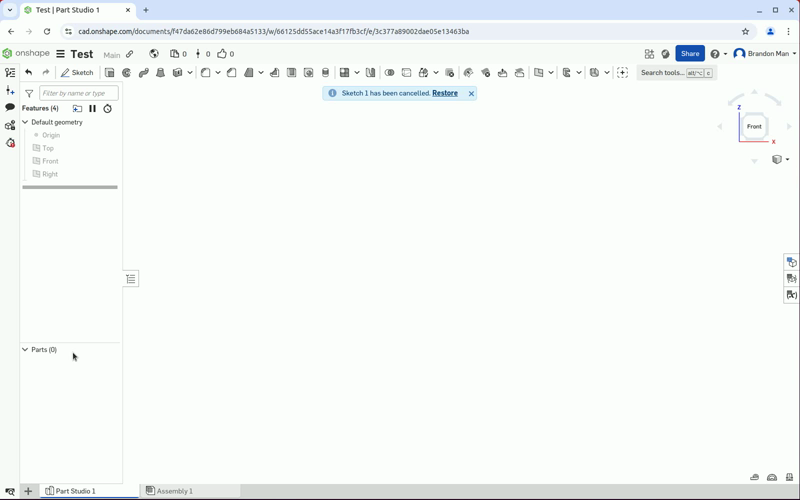
key(left)
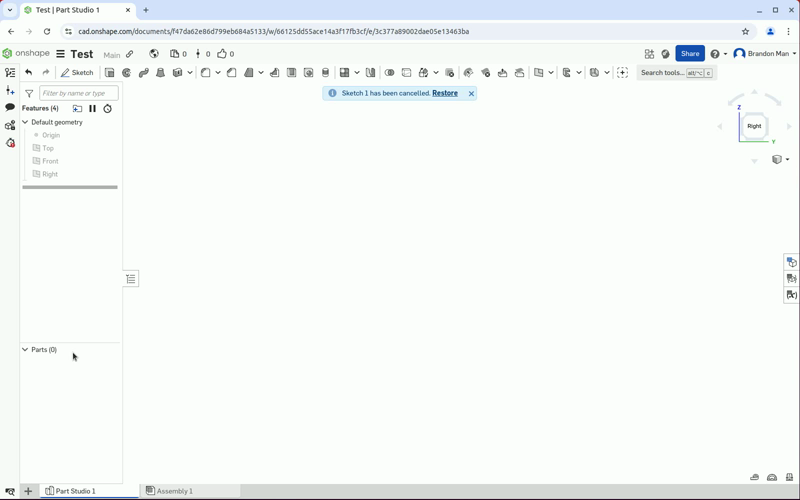
key_up(shift)
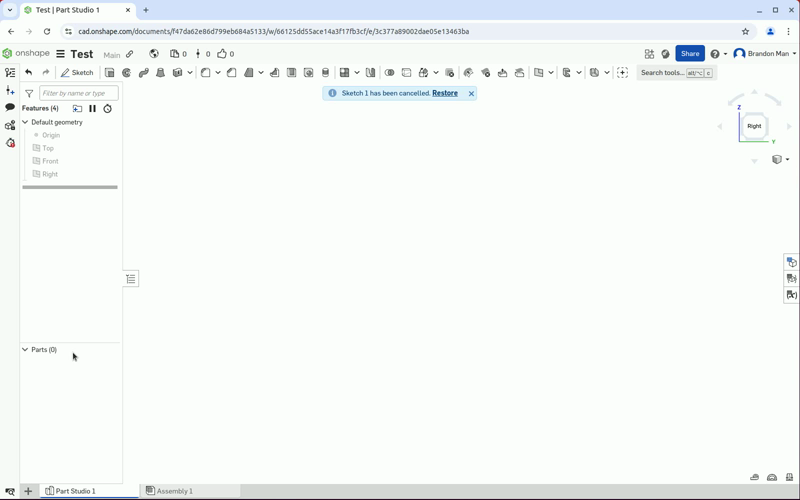
mouse_move(73, 352)
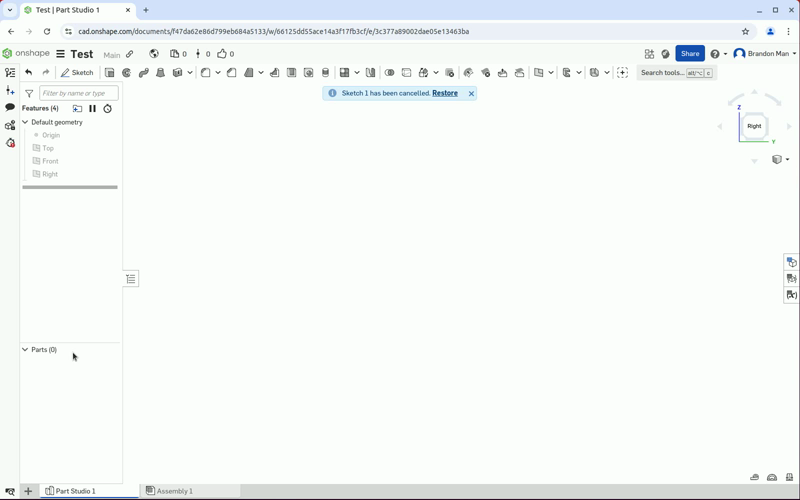
key(shift+y)
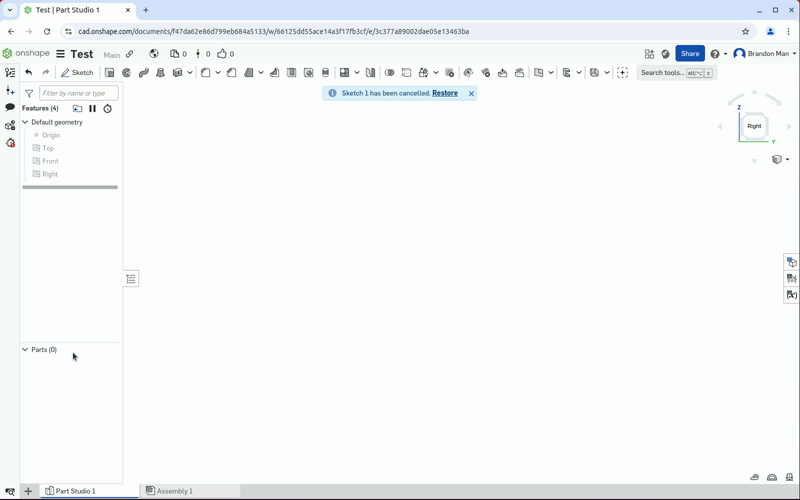
key(shift+s)
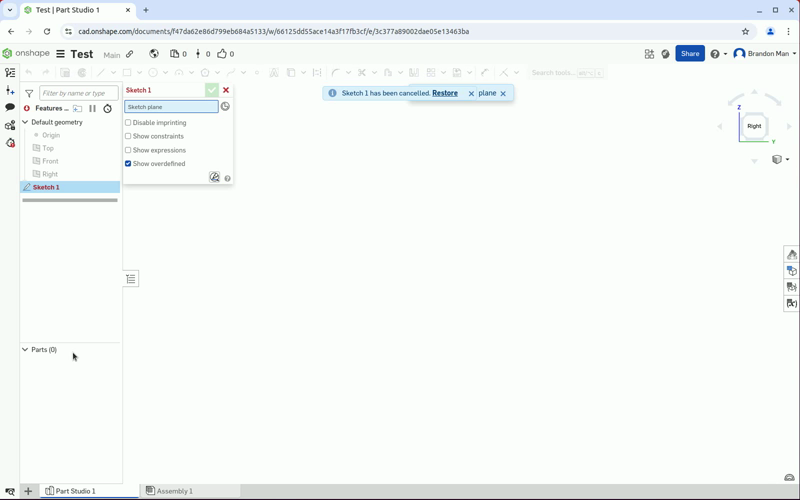
mouse_move(73, 176)
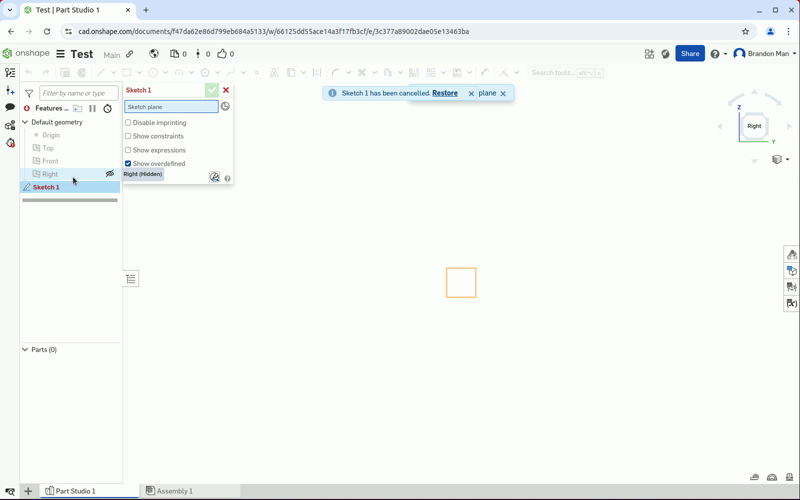
click(73, 176)
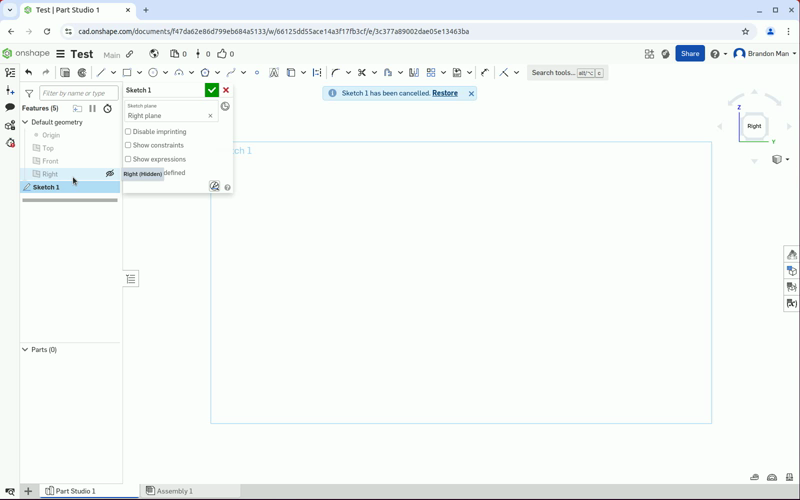
mouse_move(73, 352)
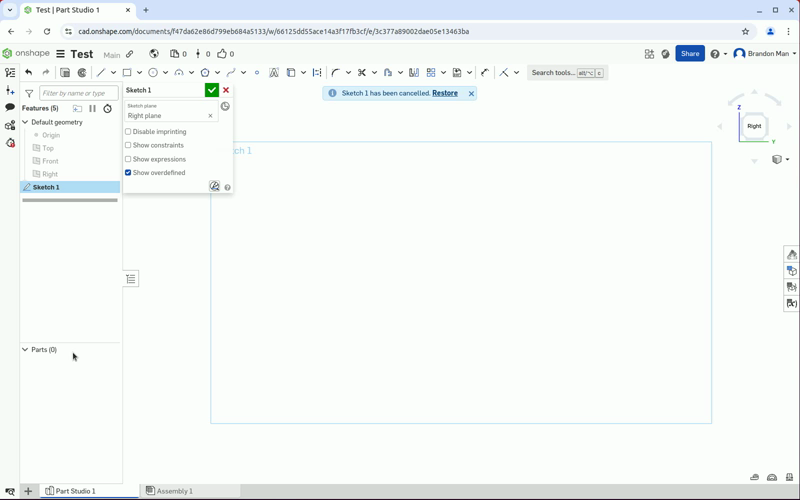
key(y)
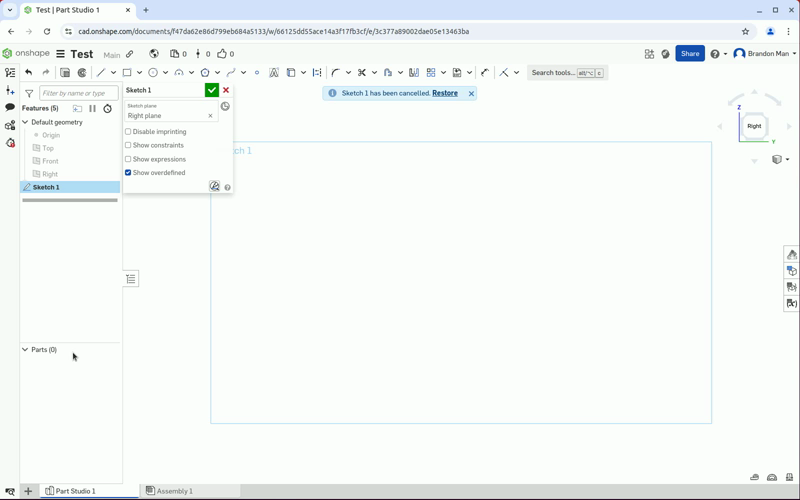
key(c)
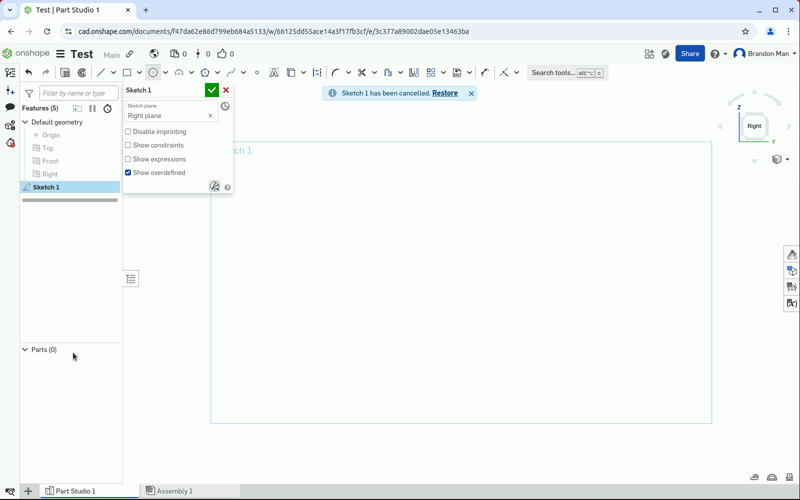
key_down(shift)
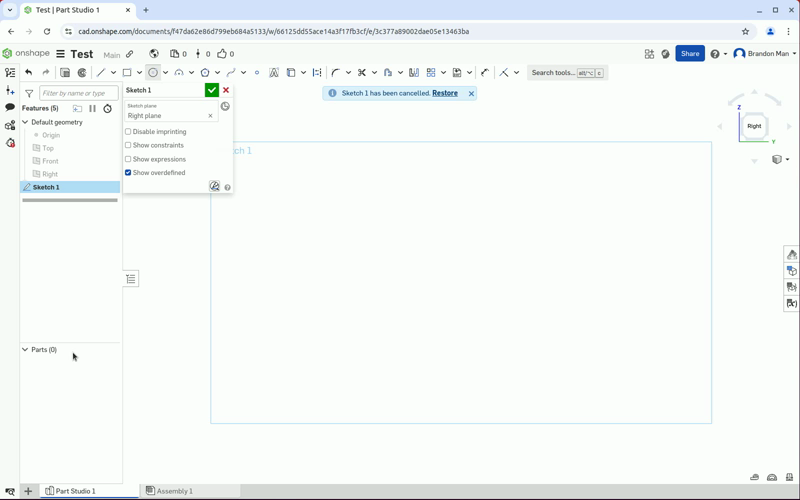
mouse_move(461, 282)
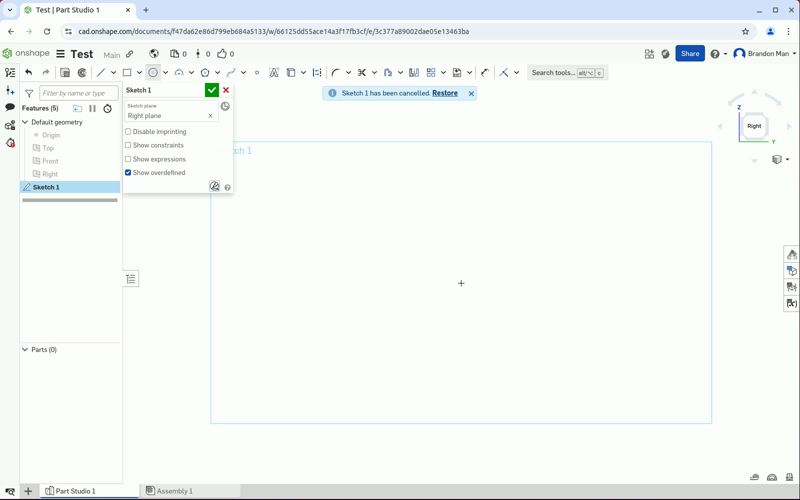
click(461, 282)
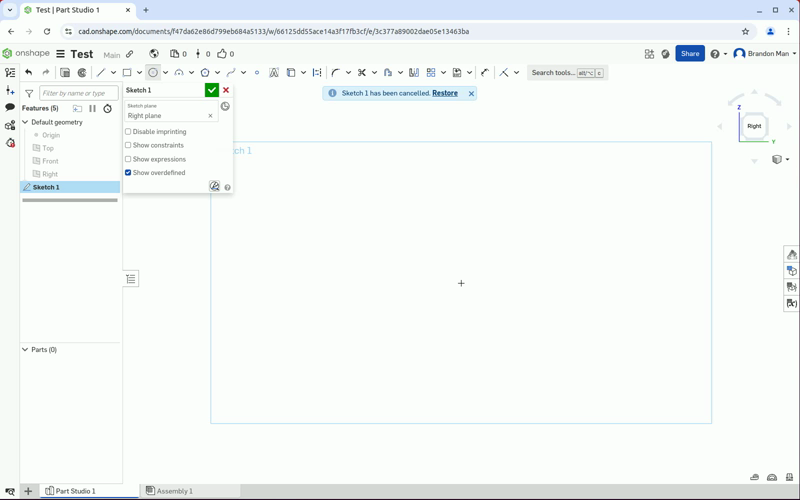
key_up(shift)
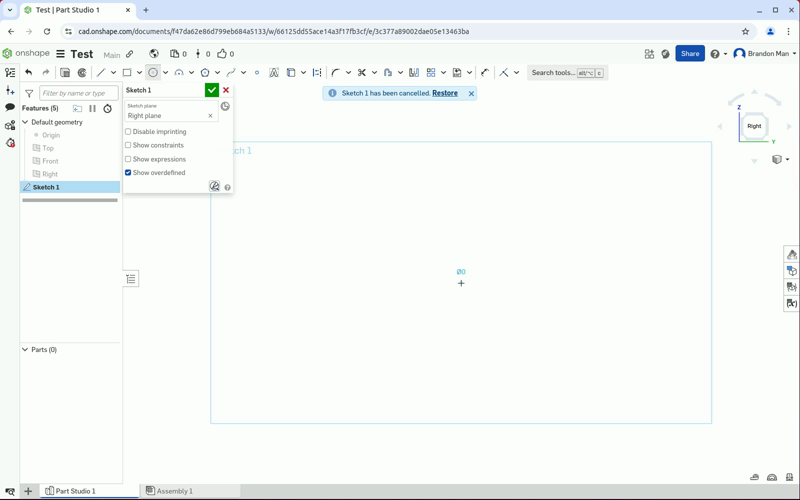
mouse_move(479, 282)
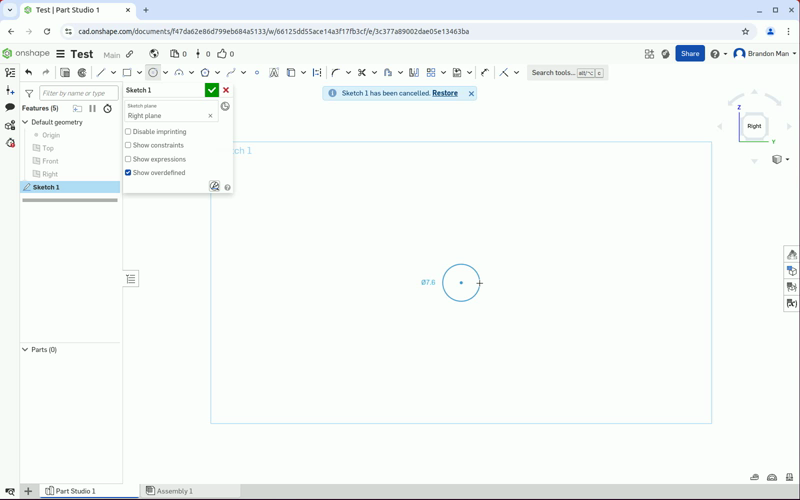
click(479, 282)
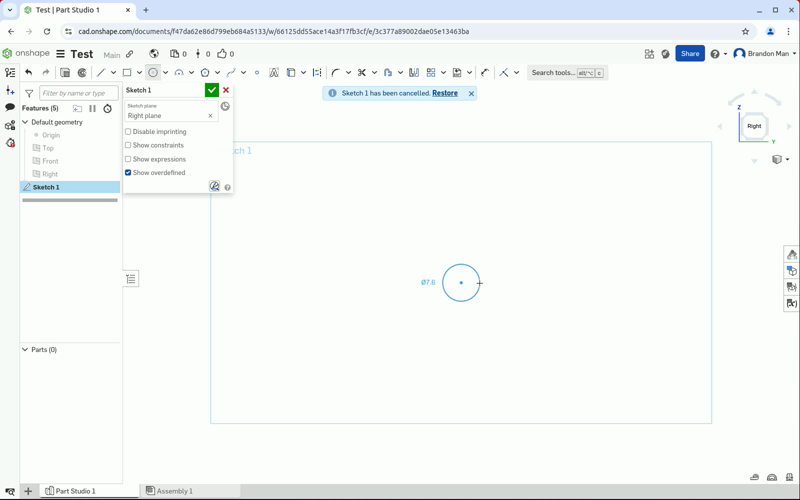
key(esc)
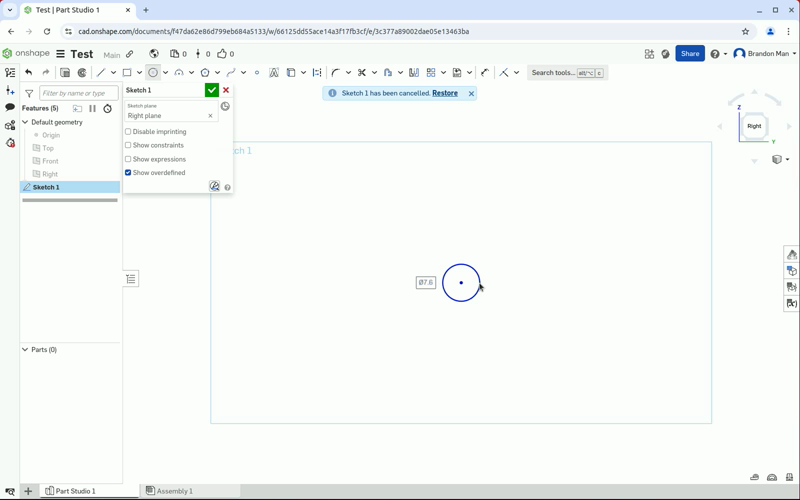
mouse_move(456, 291)
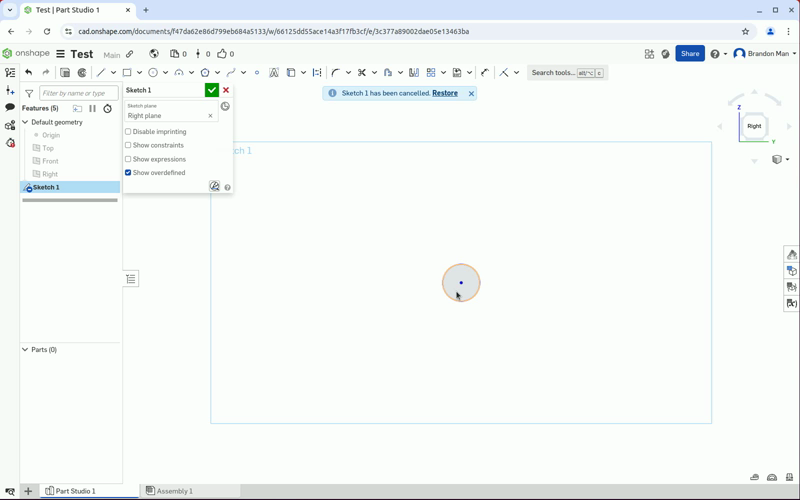
scroll(6)
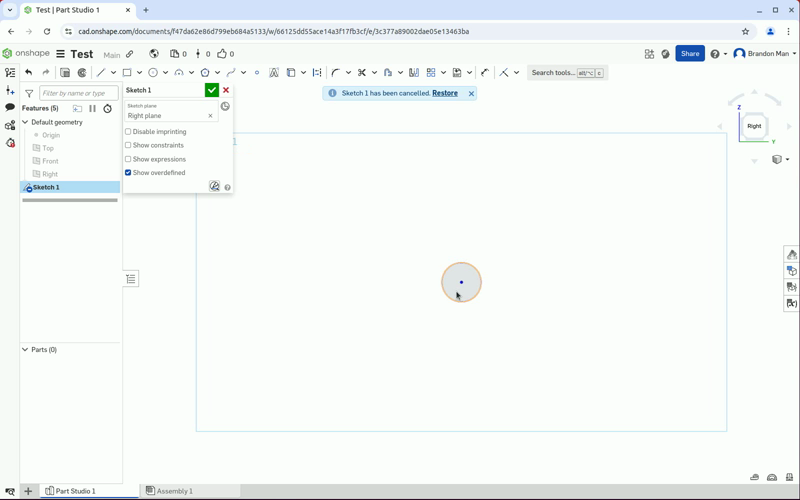
scroll(6)
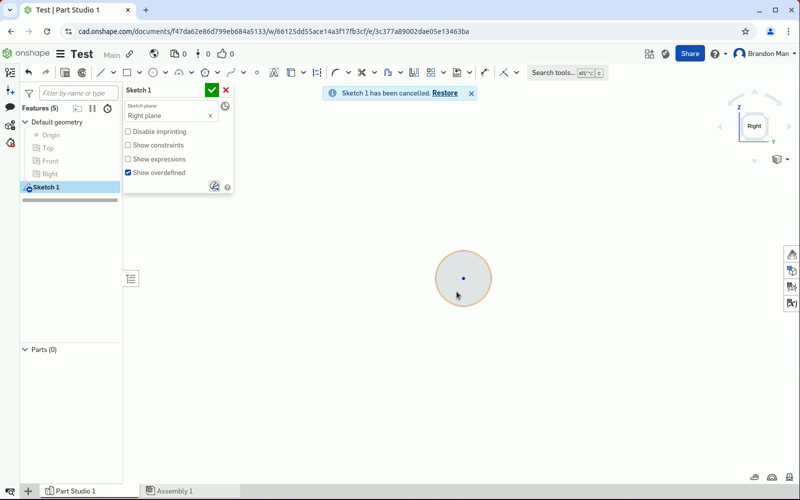
scroll(6)
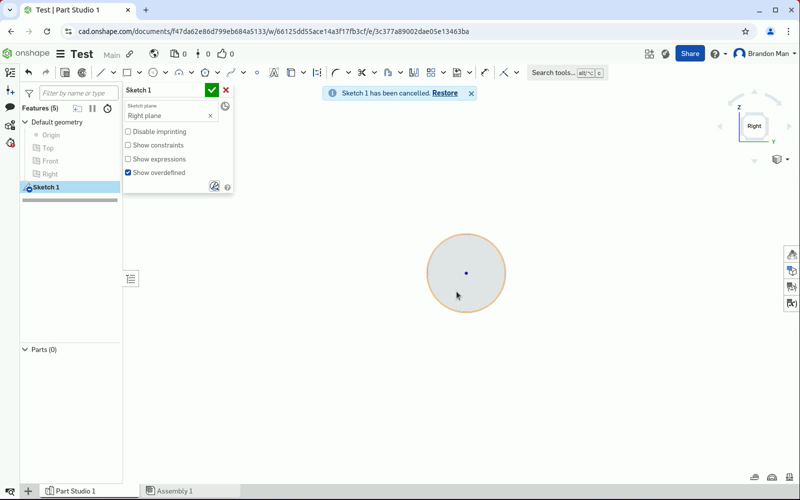
scroll(6)
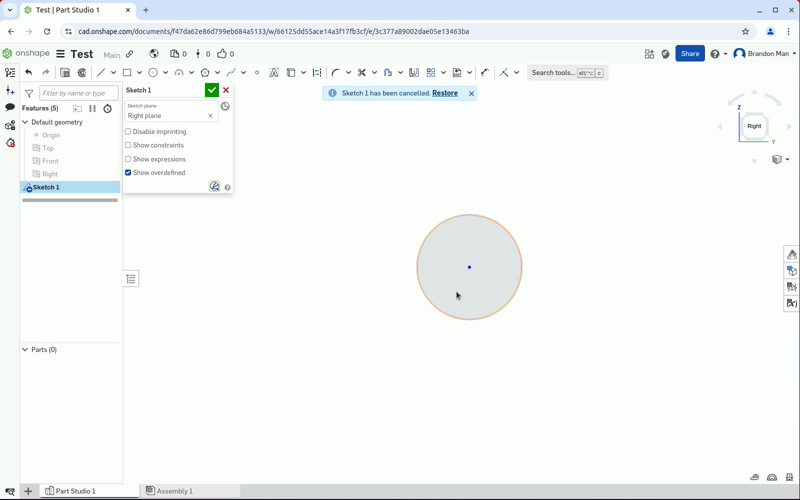
scroll(6)
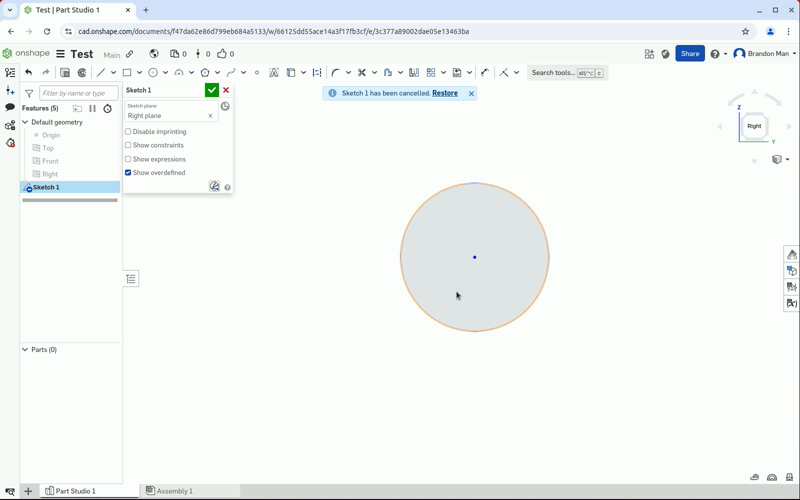
scroll(6)
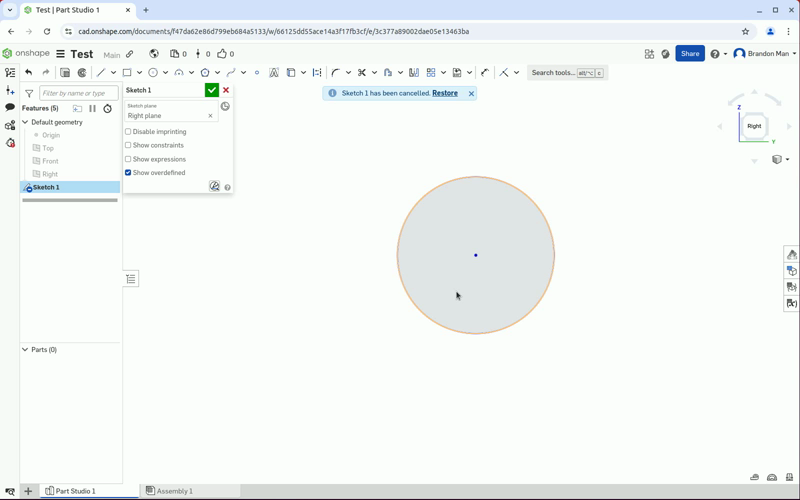
scroll(6)
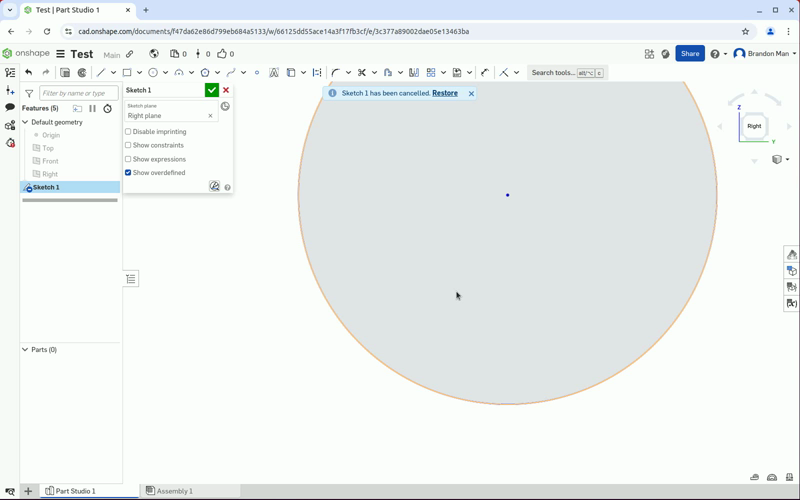
click(456, 291)
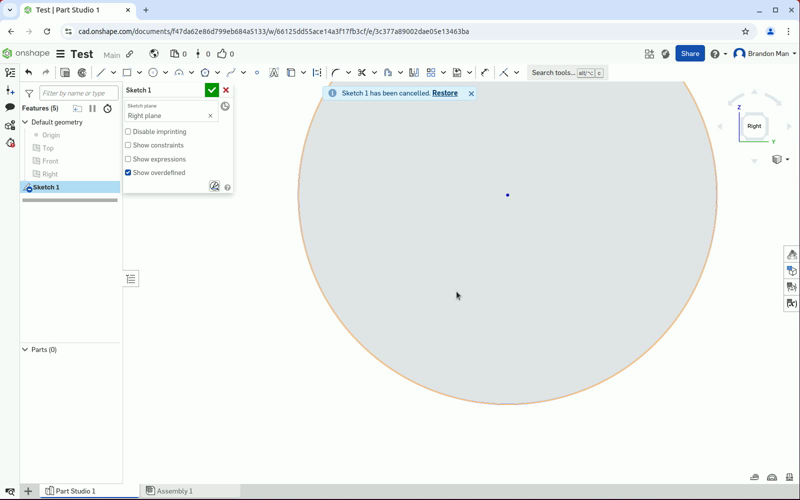
scroll(-6)
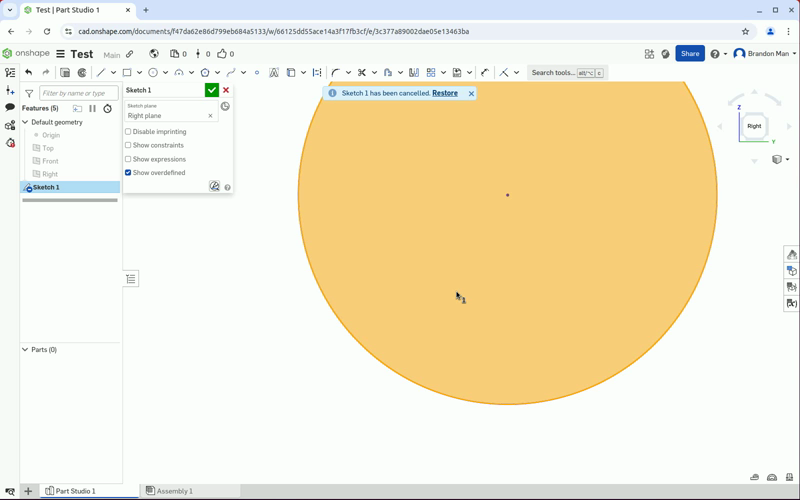
scroll(-6)
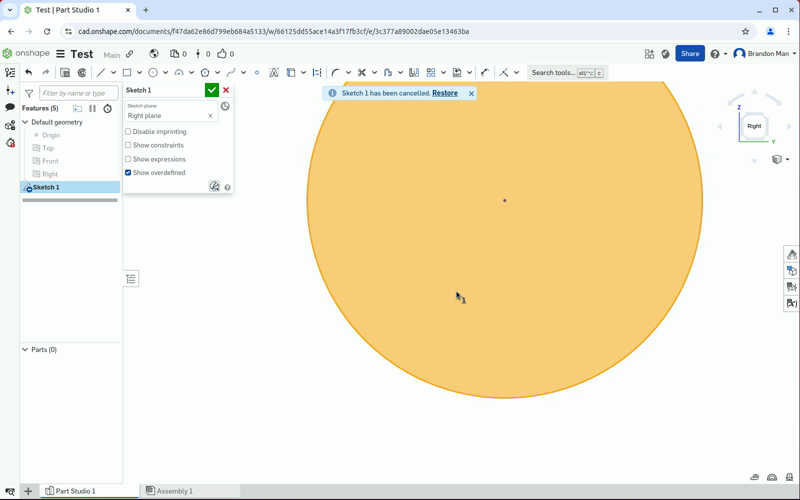
scroll(-6)
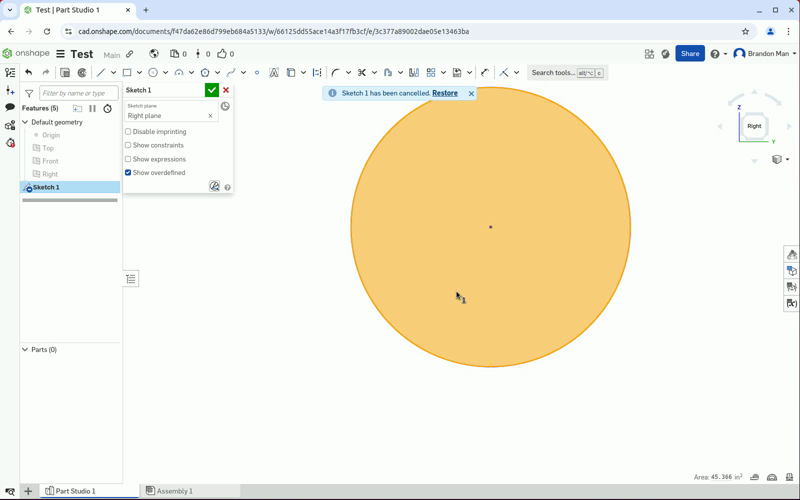
scroll(-6)
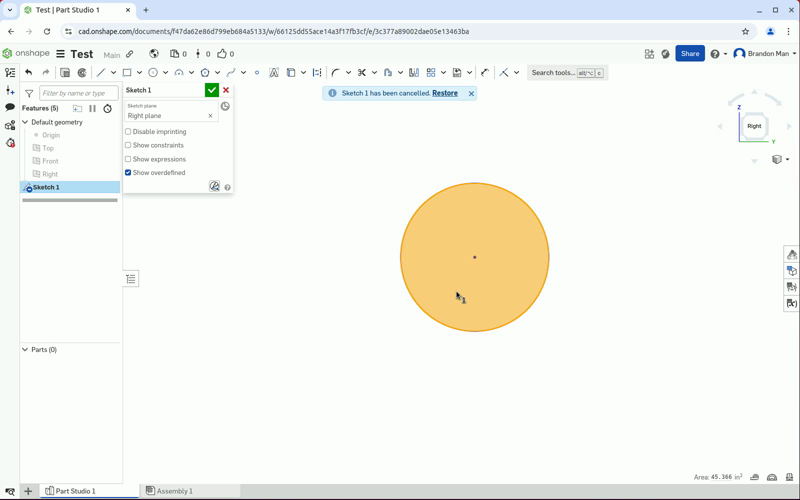
scroll(-6)
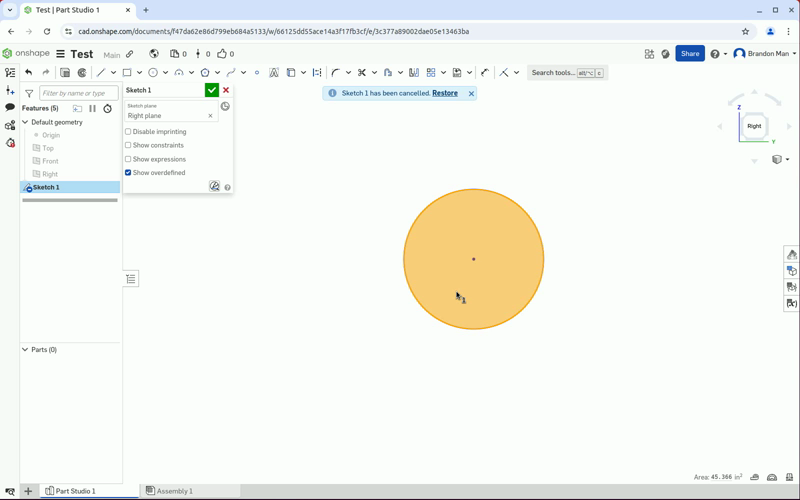
scroll(-6)
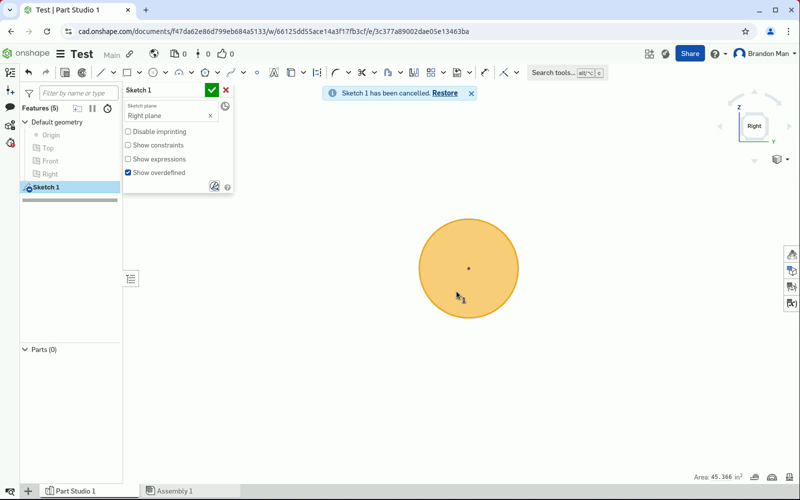
scroll(-6)
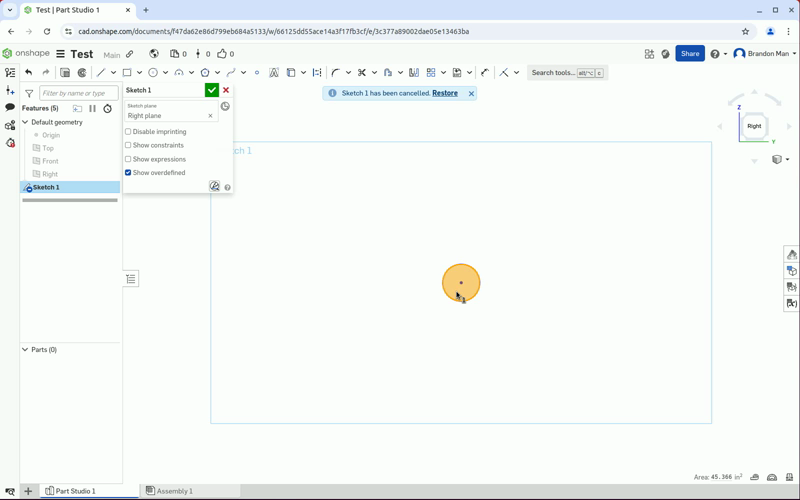
mouse_move(73, 352)
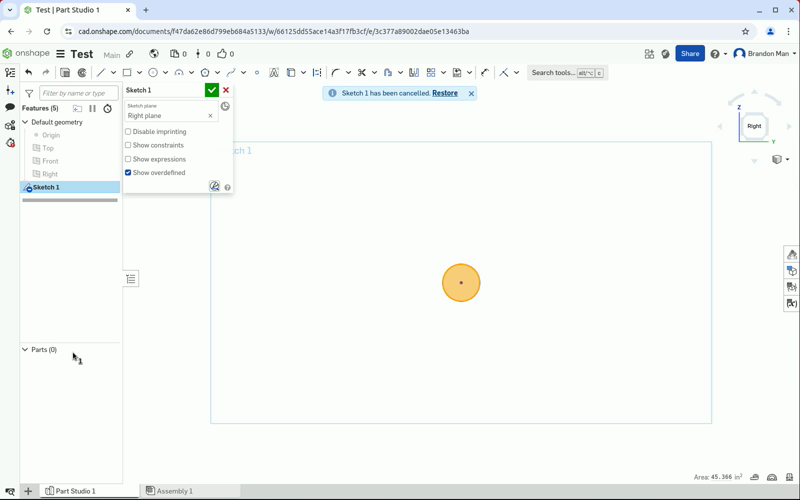
key(shift+y)
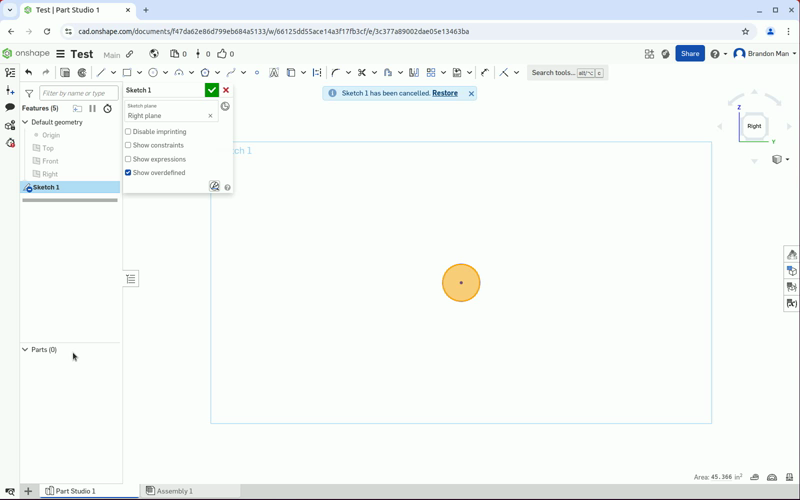
key(shift+e)
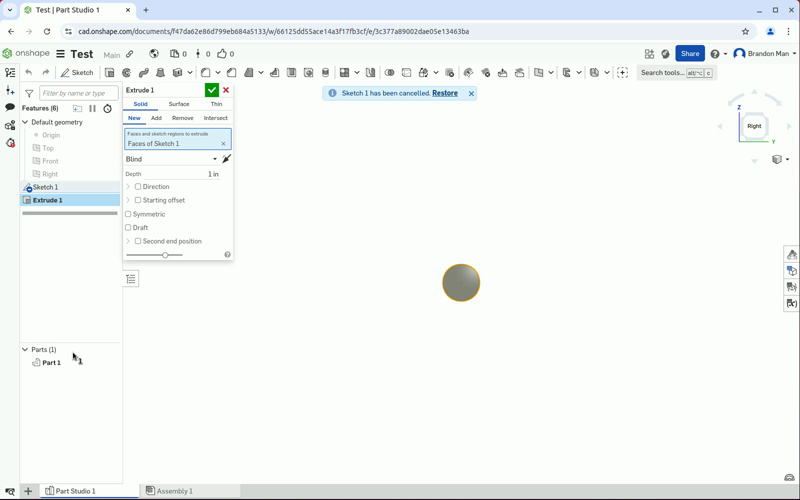
mouse_move(143, 106)
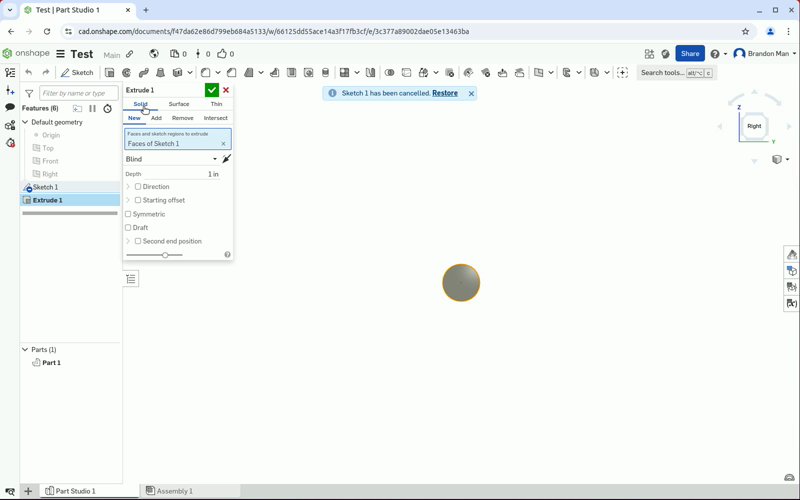
click(143, 106)
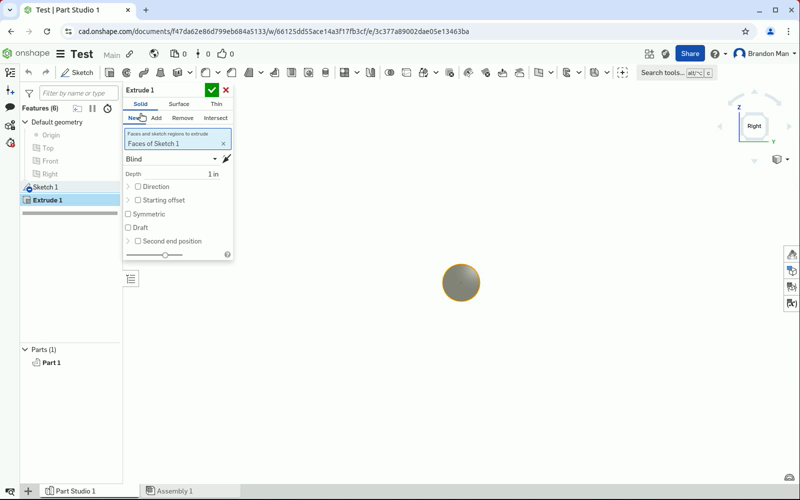
mouse_move(137, 120)
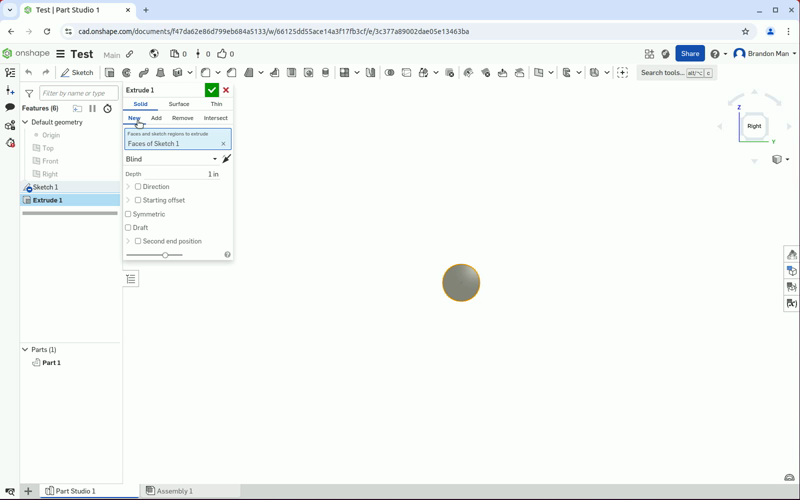
click(137, 120)
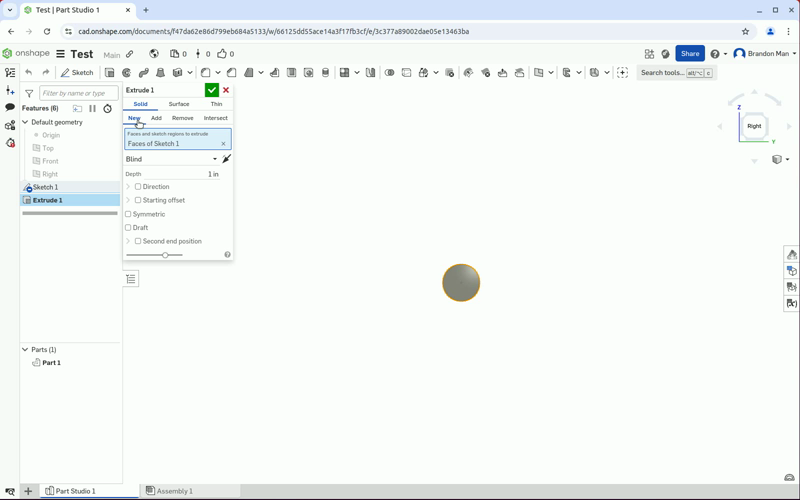
key(tab, 4)
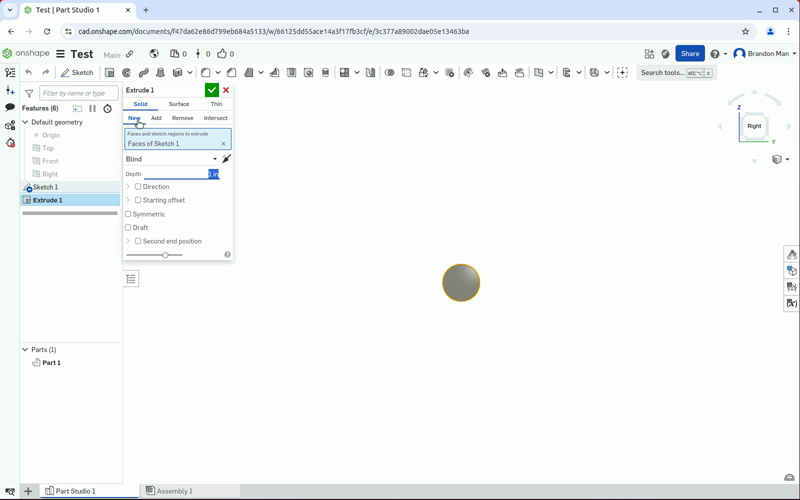
text(14.443)
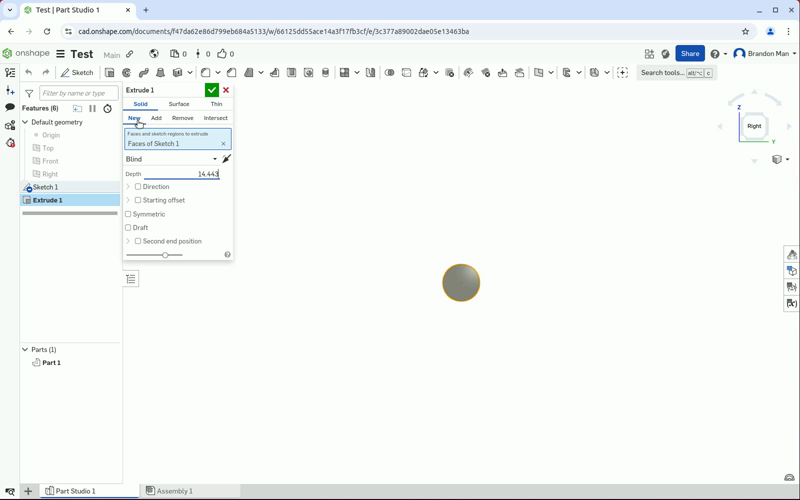
key(enter)
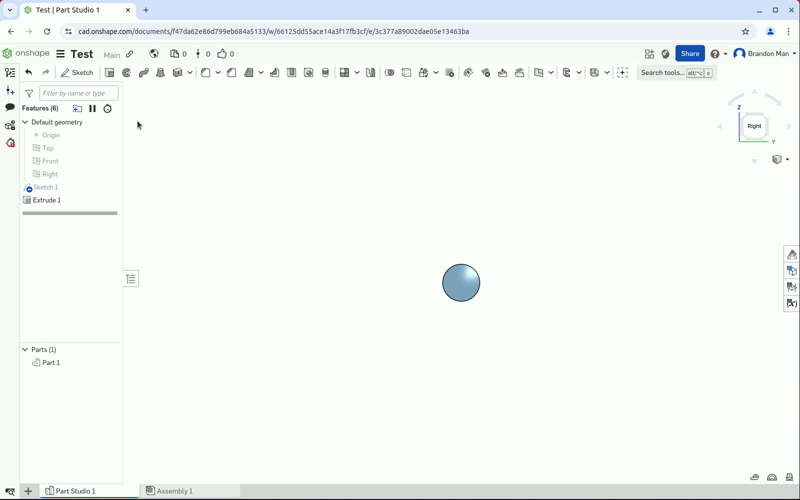
key(shift+h)
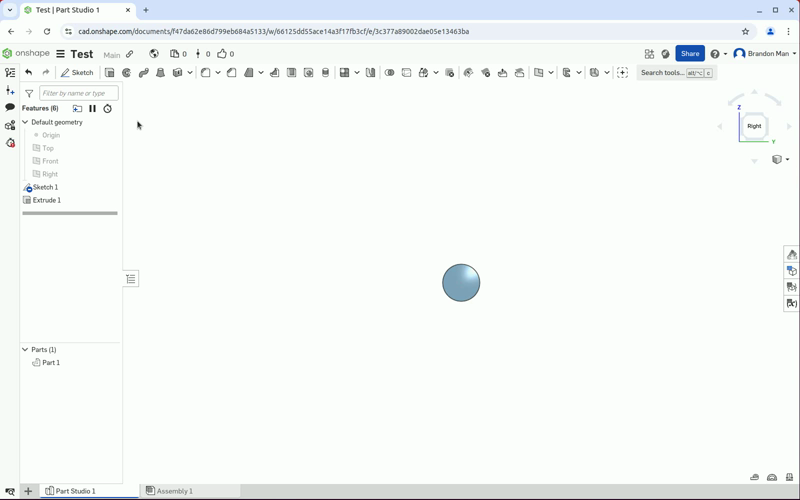
key(shift+h)
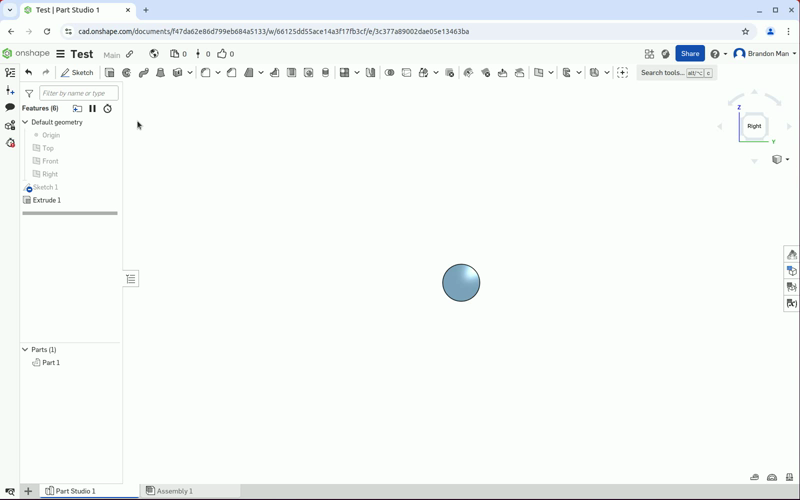
mouse_move(73, 189)
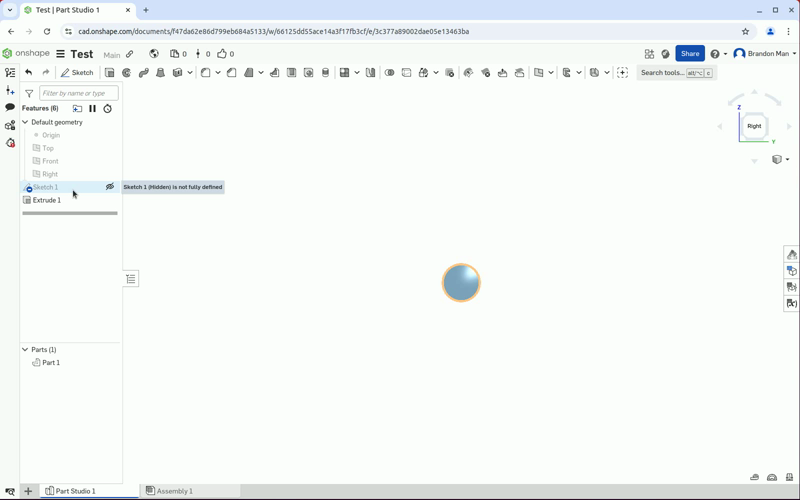
click(73, 189)
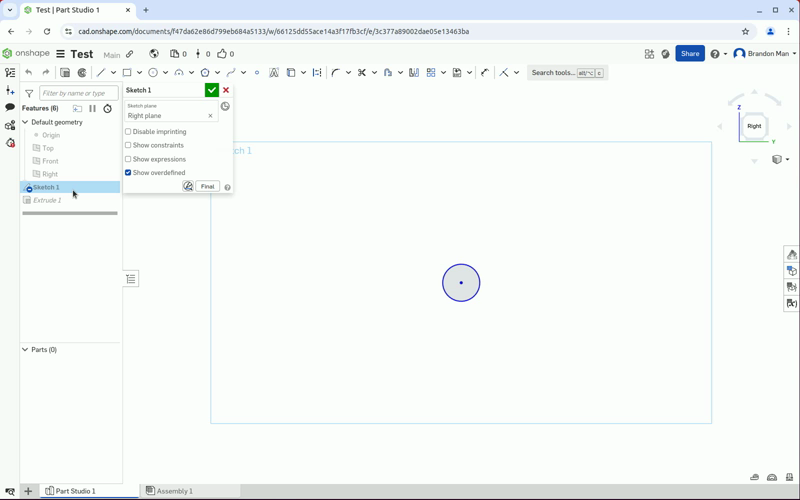
mouse_move(229, 92)
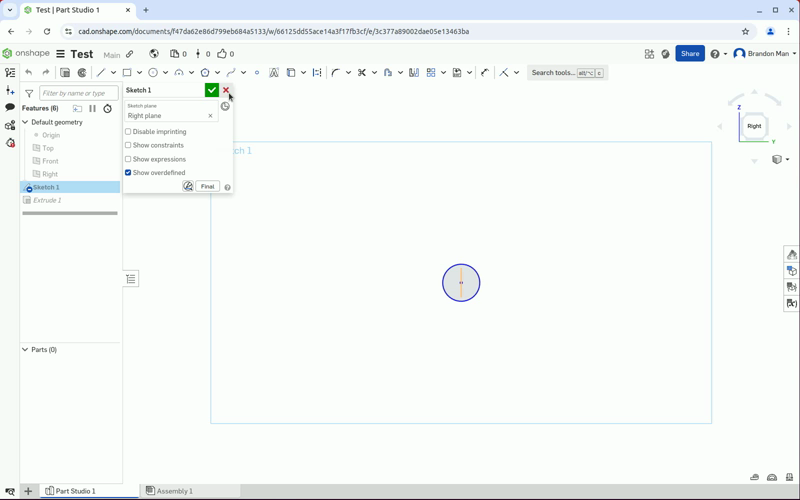
click(229, 92)
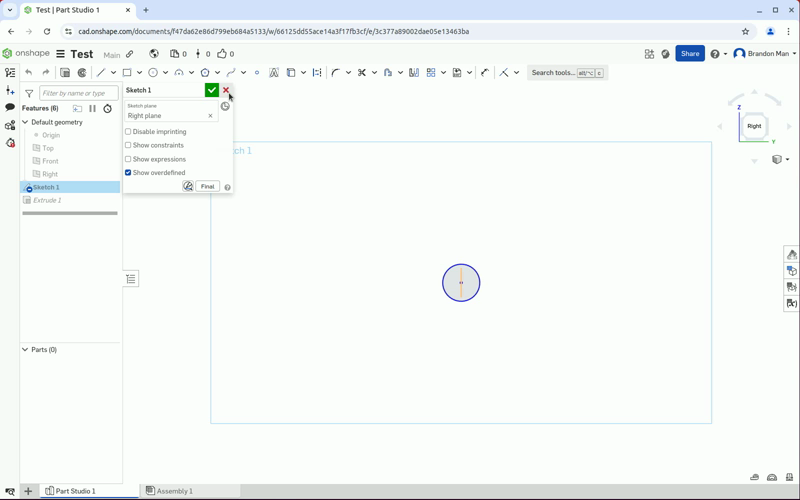
key(shift+s)
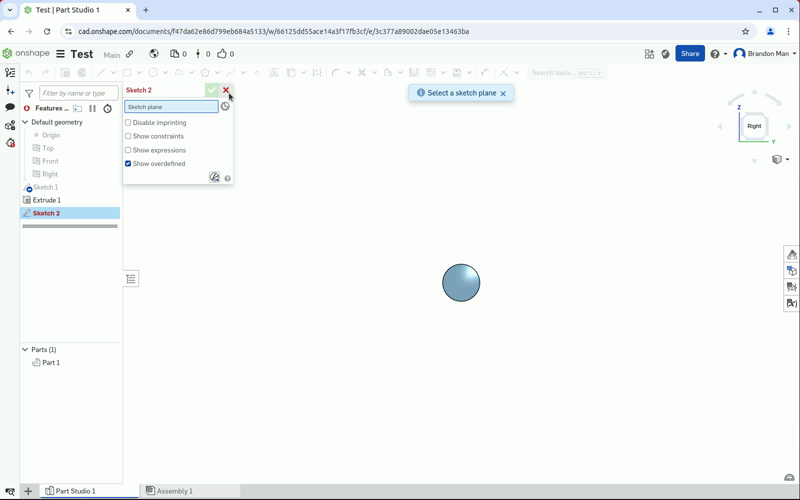
mouse_move(73, 176)
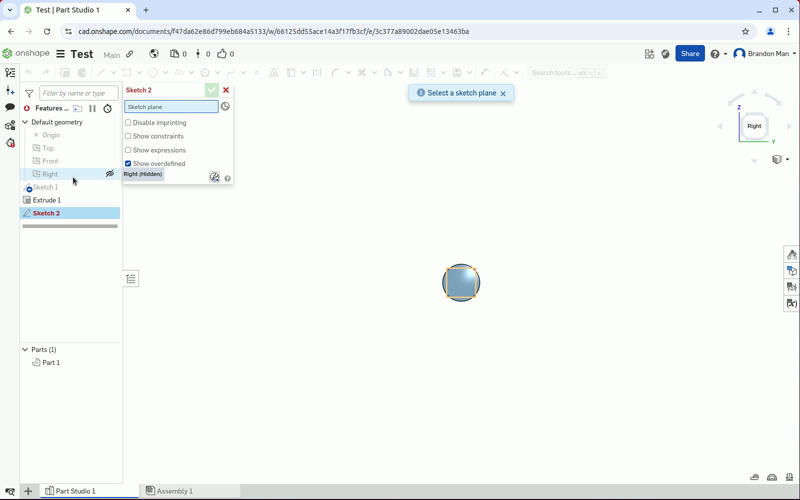
click(73, 176)
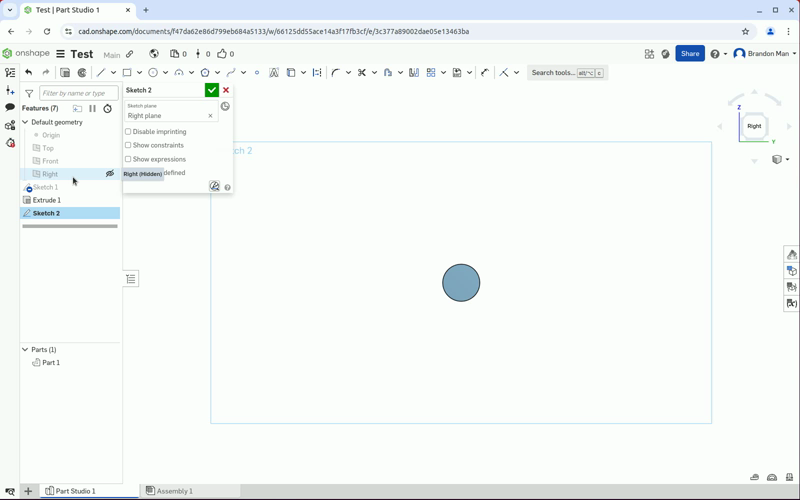
mouse_move(73, 352)
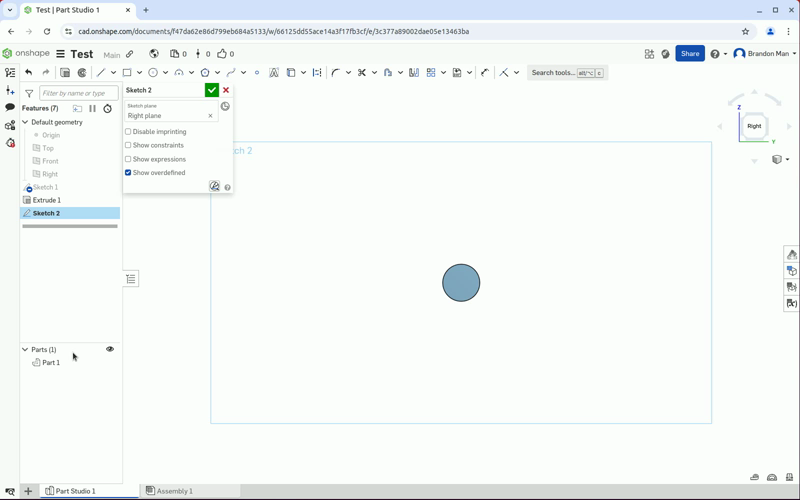
key(y)
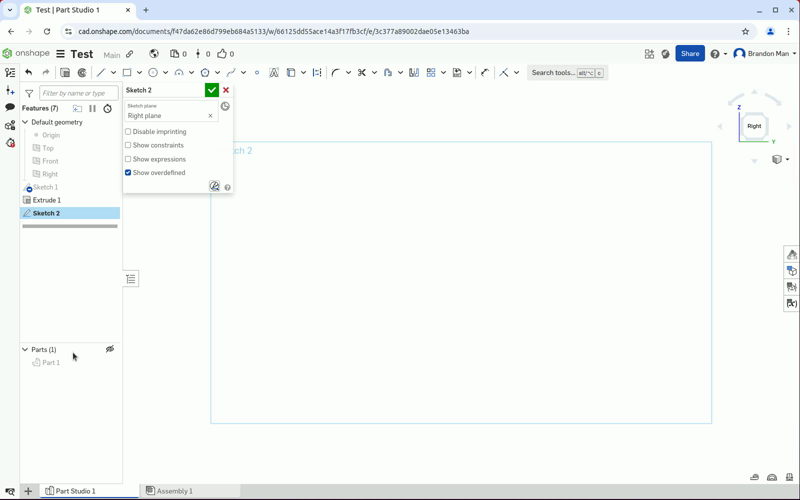
key(c)
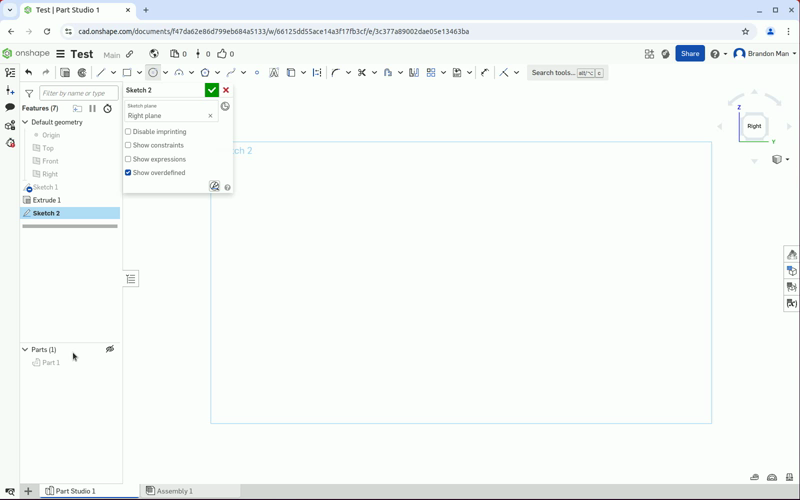
key_down(shift)
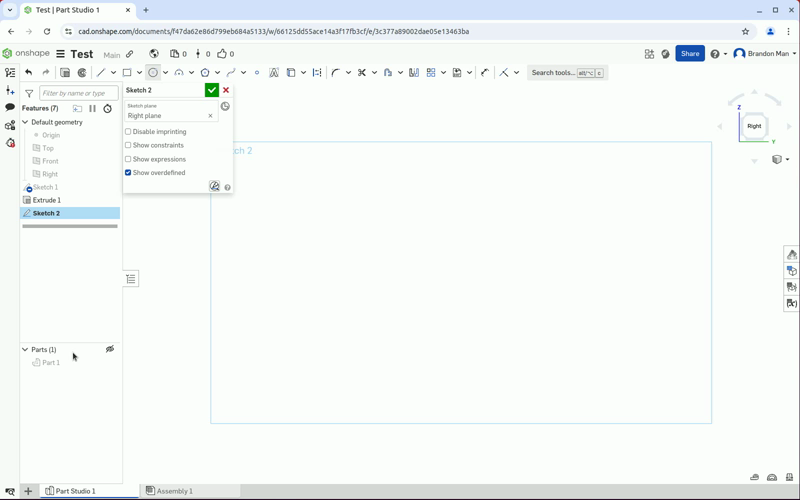
mouse_move(461, 282)
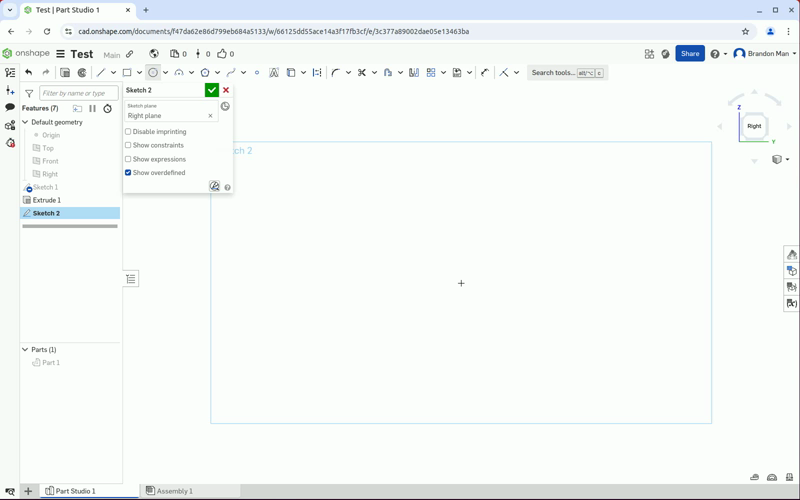
click(461, 282)
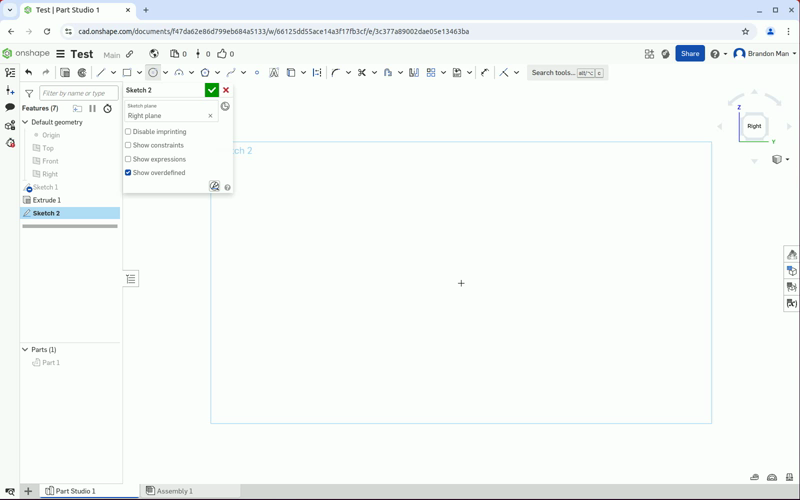
key_up(shift)
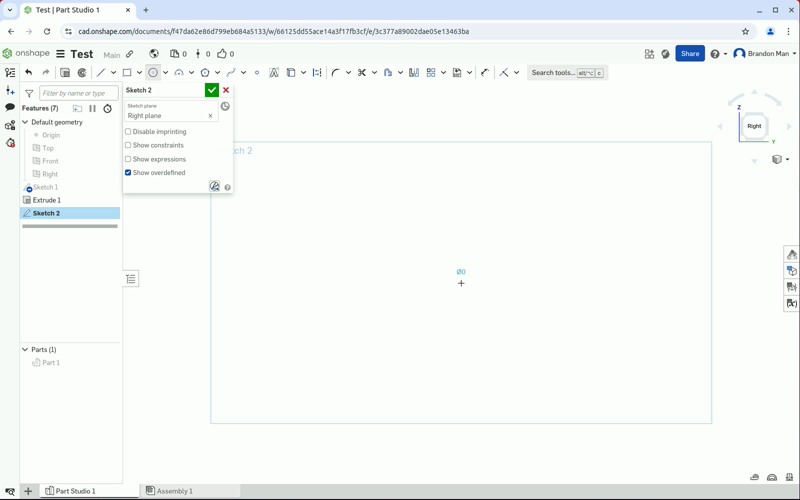
mouse_move(497, 282)
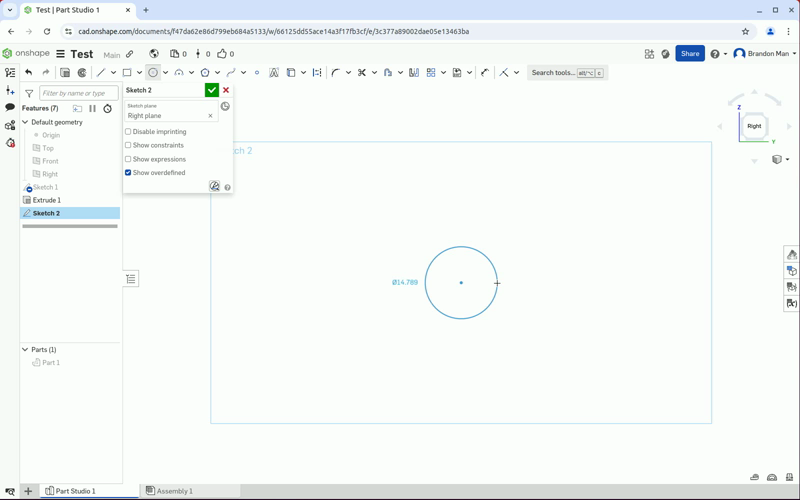
click(497, 282)
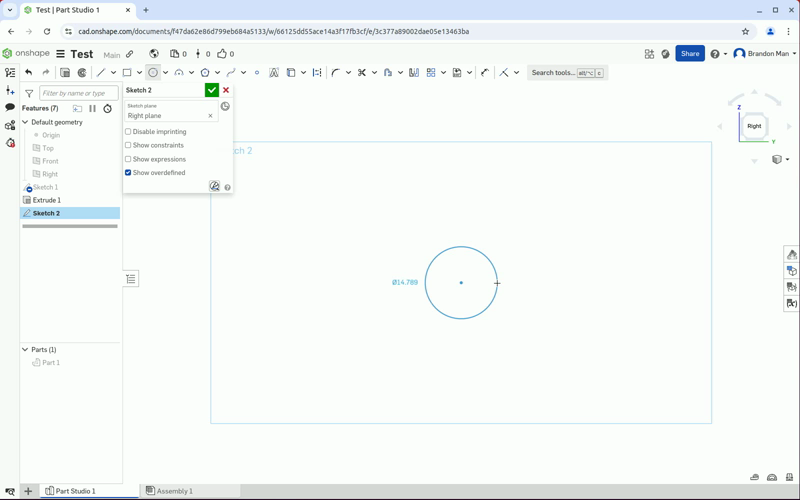
key(esc)
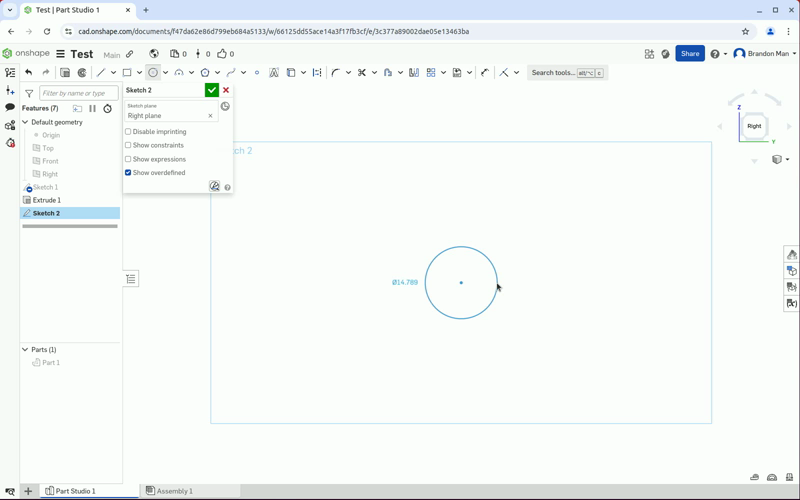
mouse_move(456, 306)
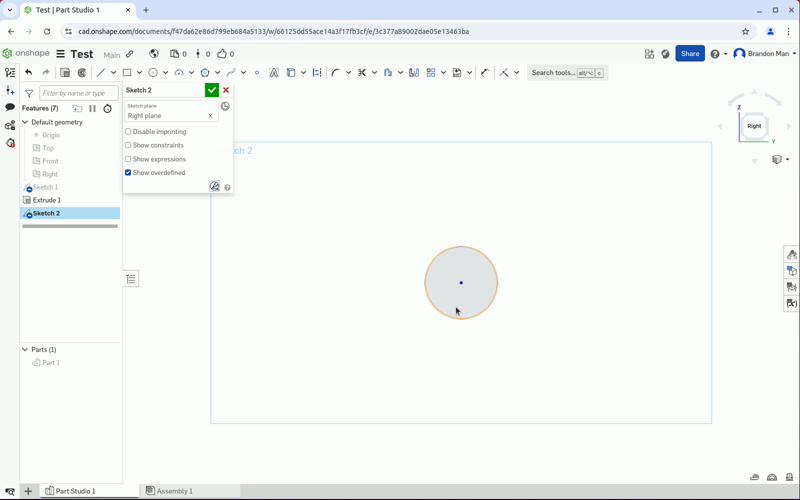
click(456, 306)
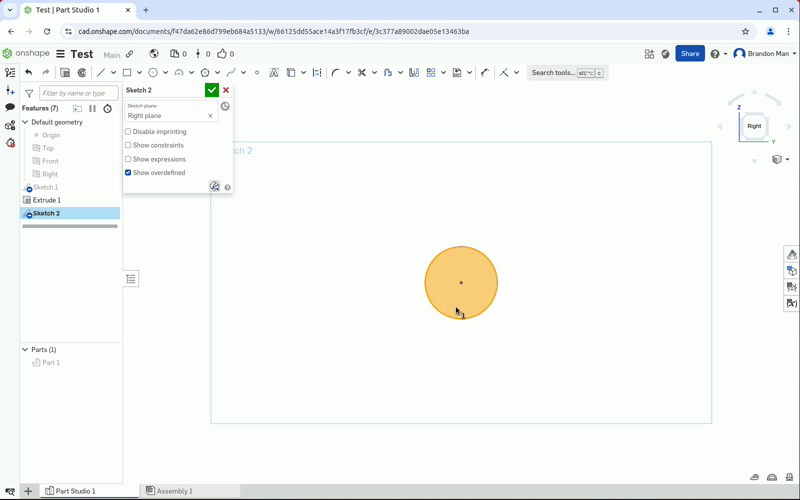
mouse_move(73, 352)
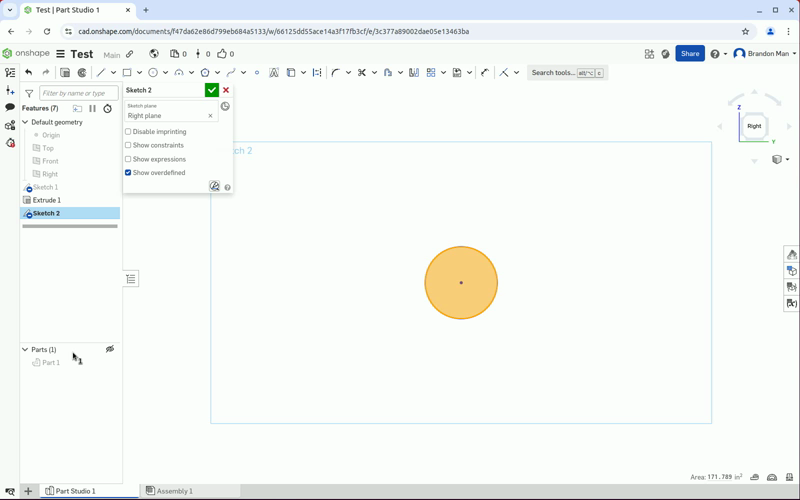
key(shift+y)
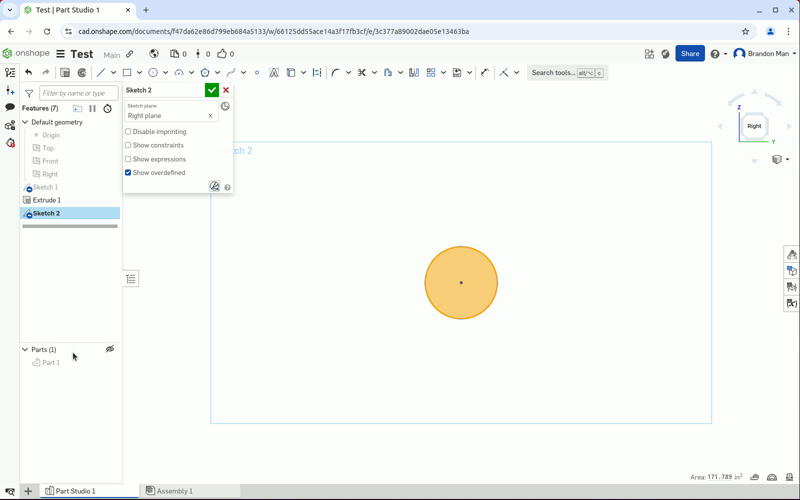
key(shift+e)
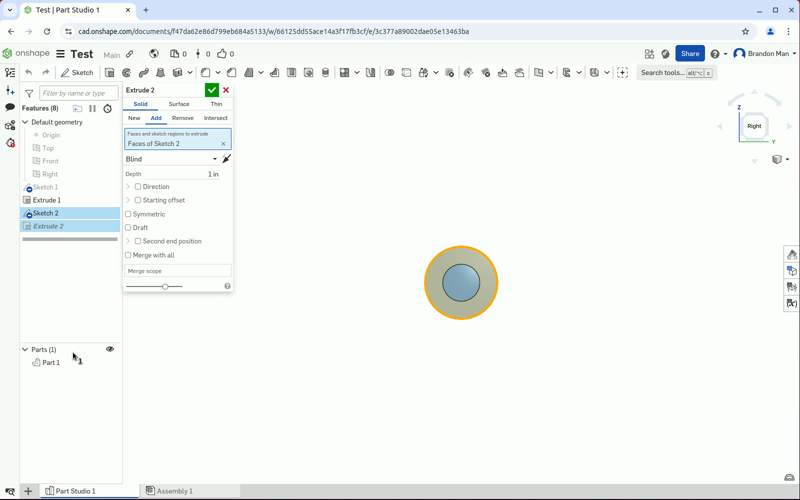
mouse_move(143, 106)
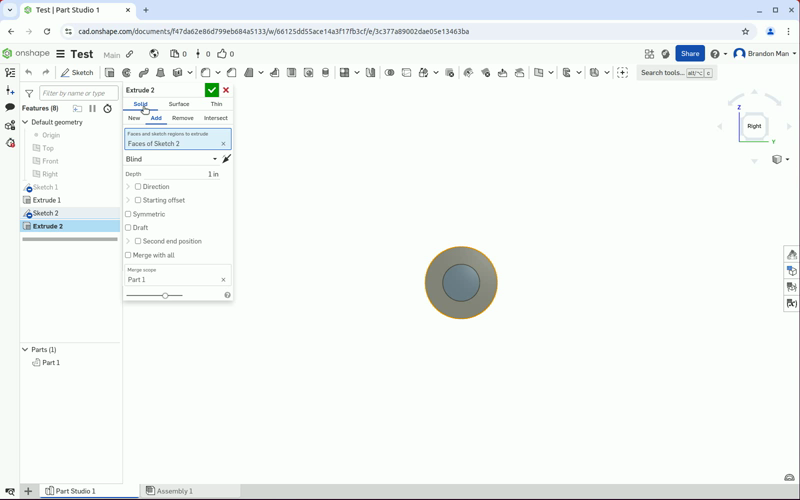
click(143, 106)
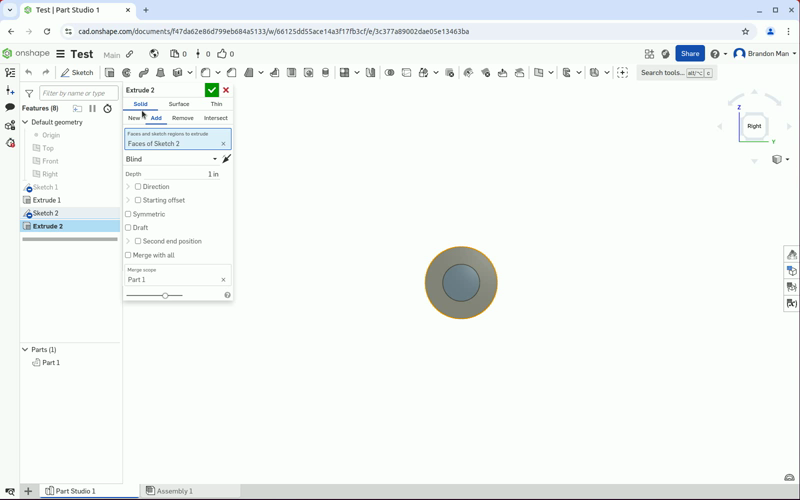
mouse_move(137, 120)
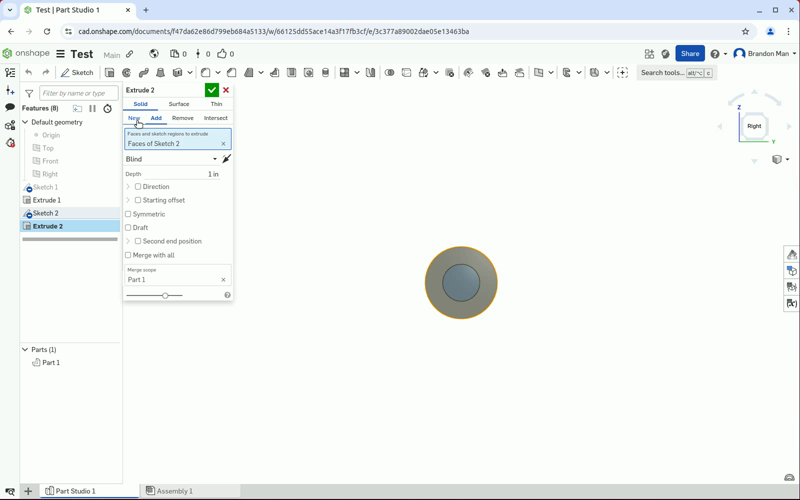
click(137, 120)
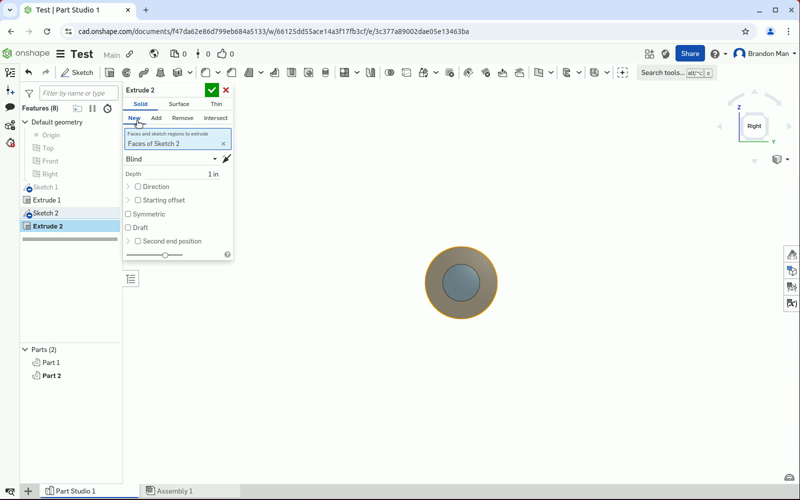
key(tab, 4)
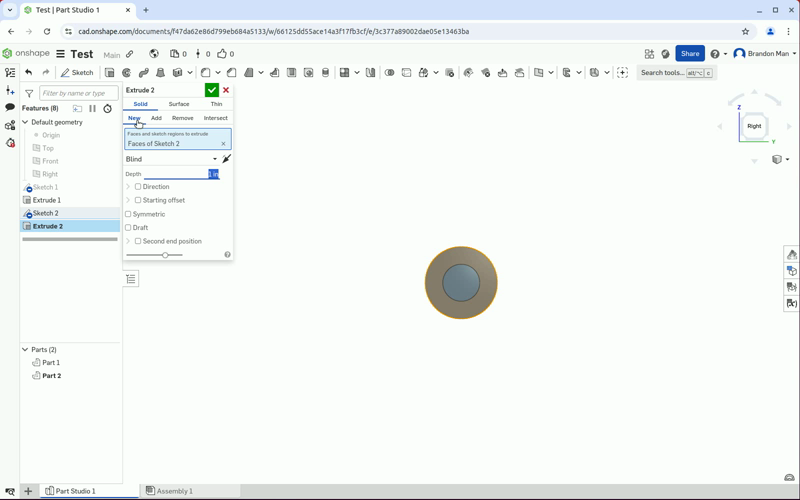
text(-23.108)
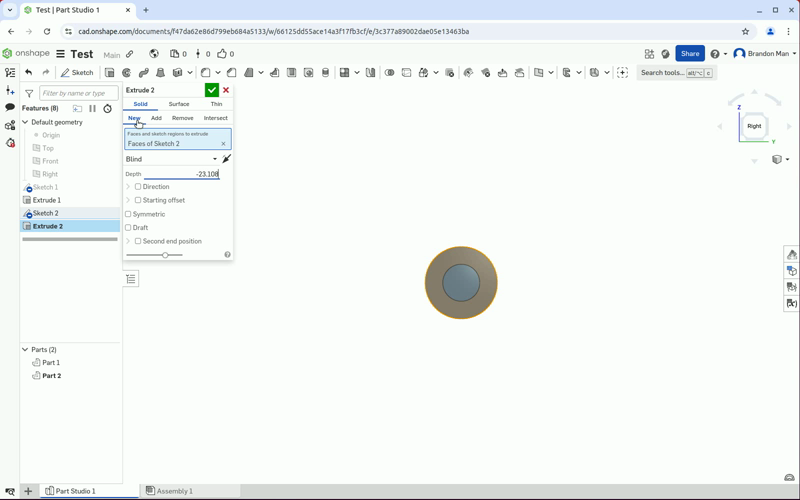
key(enter)
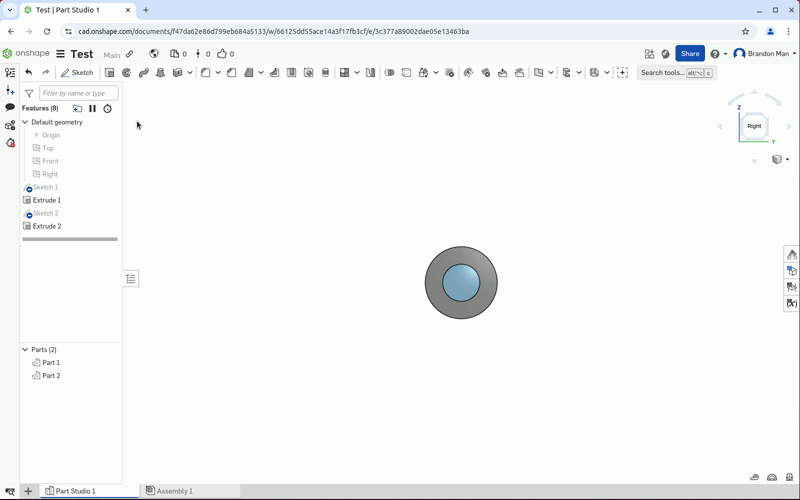
key(shift+h)
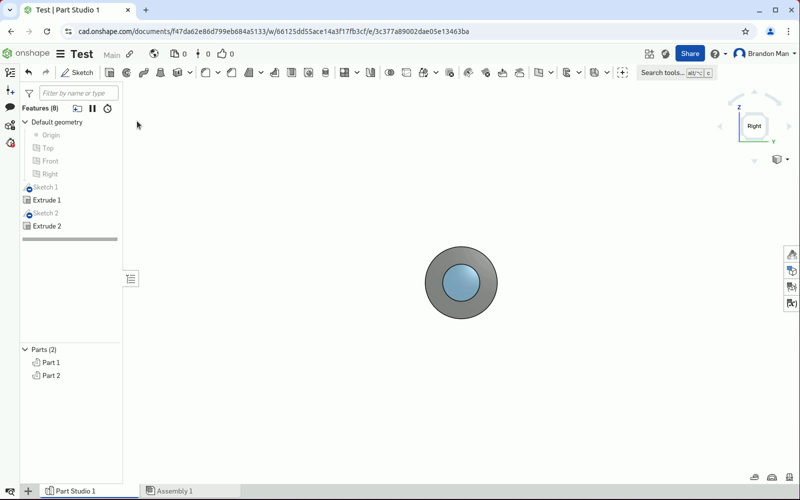
key(shift+h)
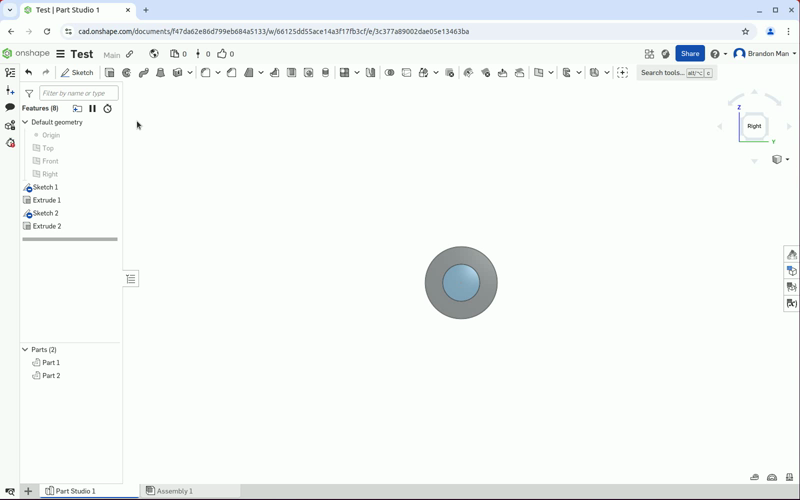
key(shift+7)
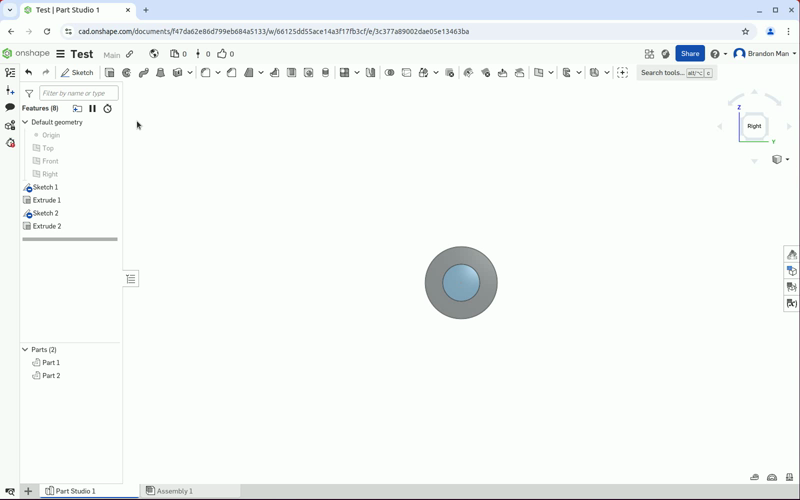
key(right, 2)
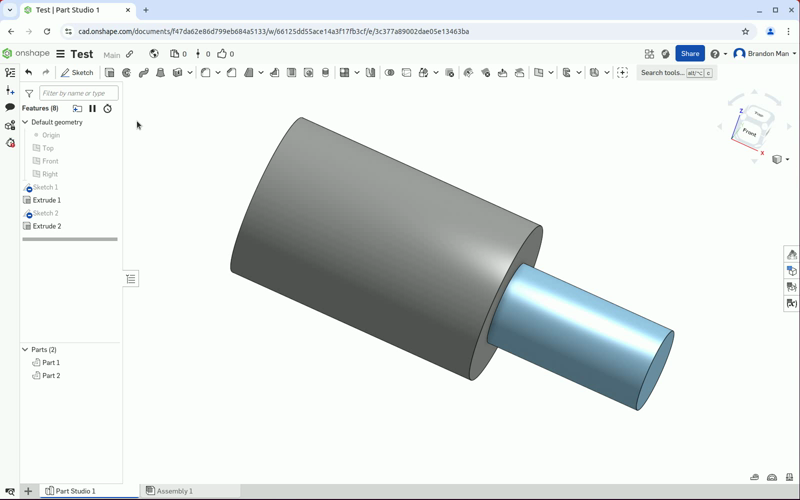
key(down, 2)
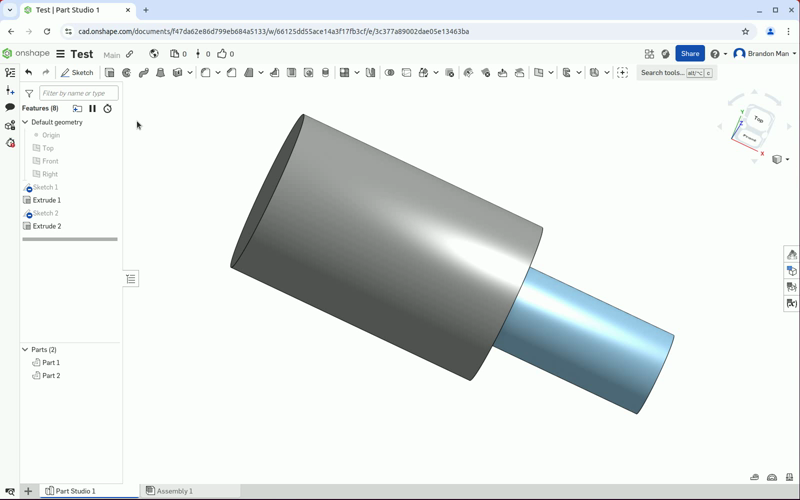
key(up, 2)
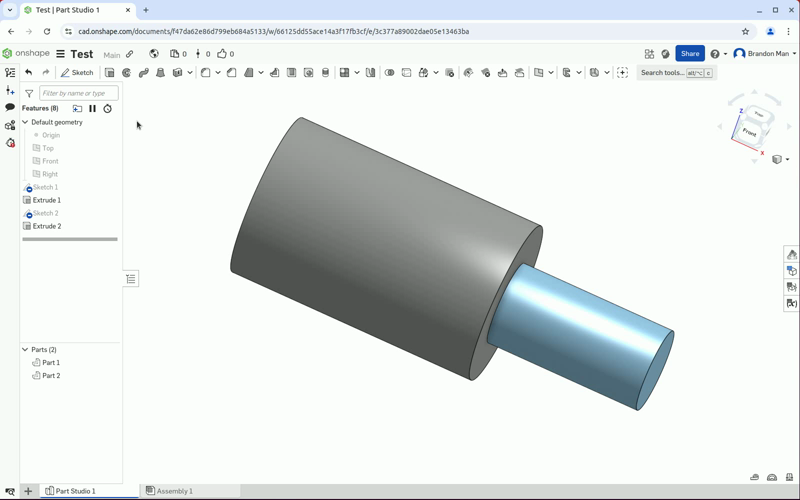
key(left, 2)
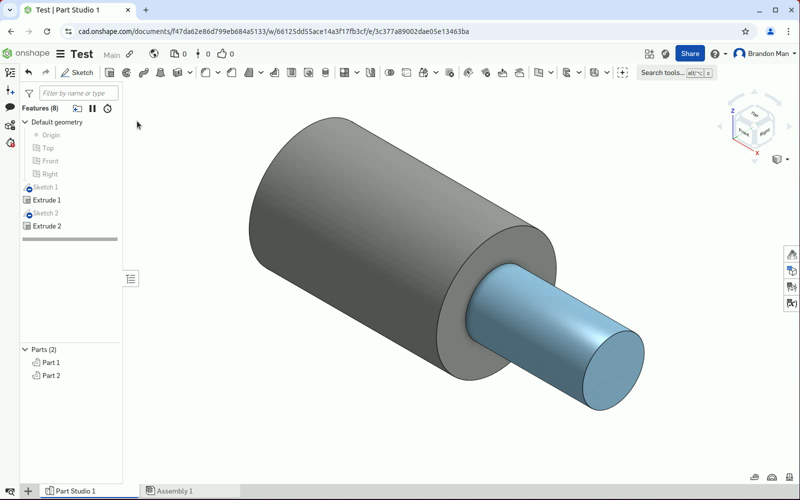
mouse_move(73, 189)
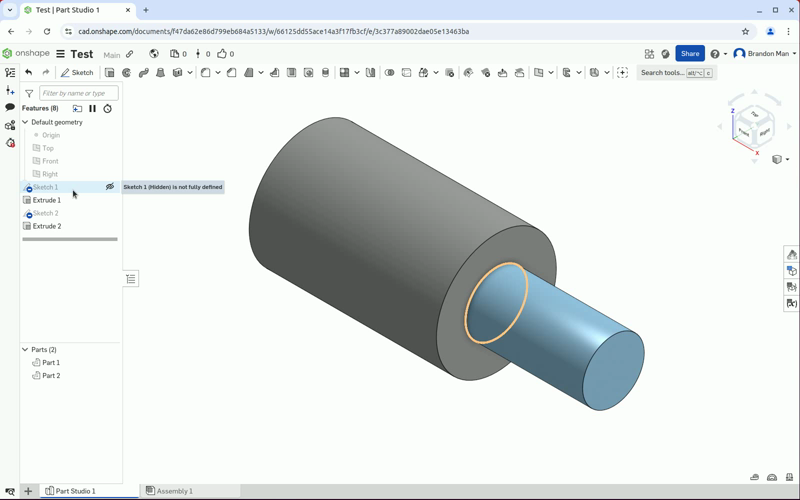
click(73, 189)